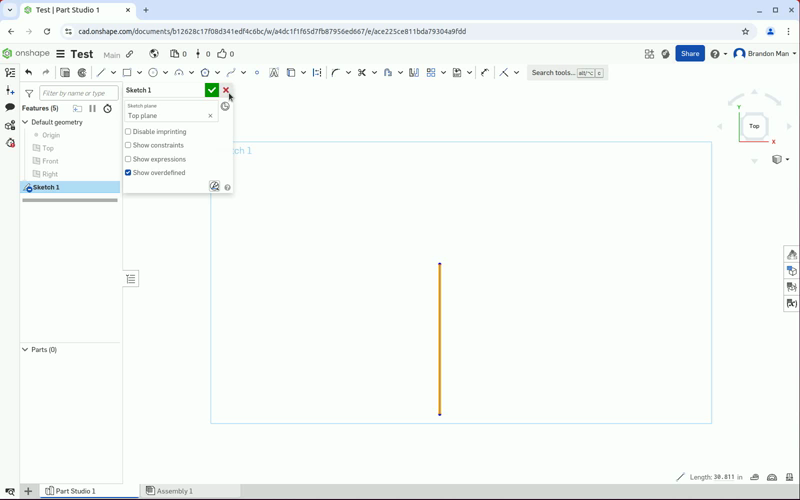
key(shift+h)
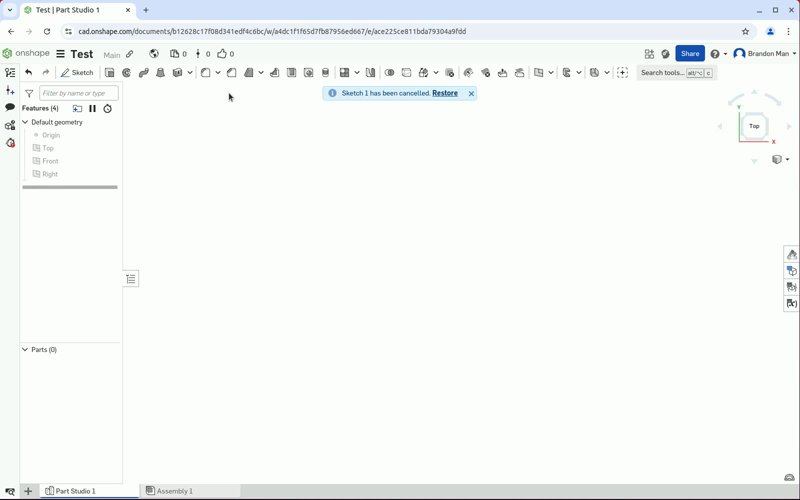
mouse_move(73, 352)
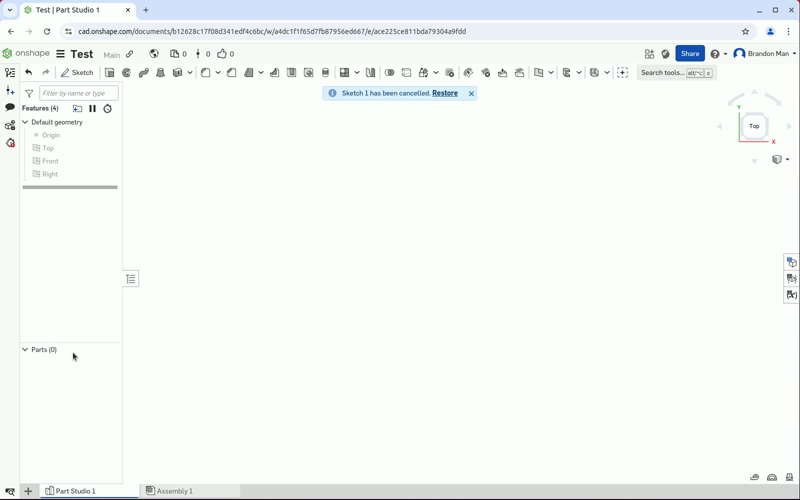
key(y)
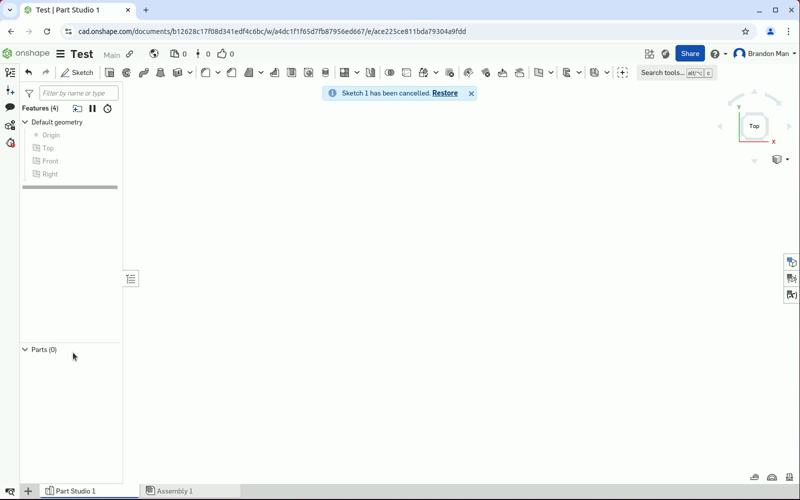
key(shift+p)
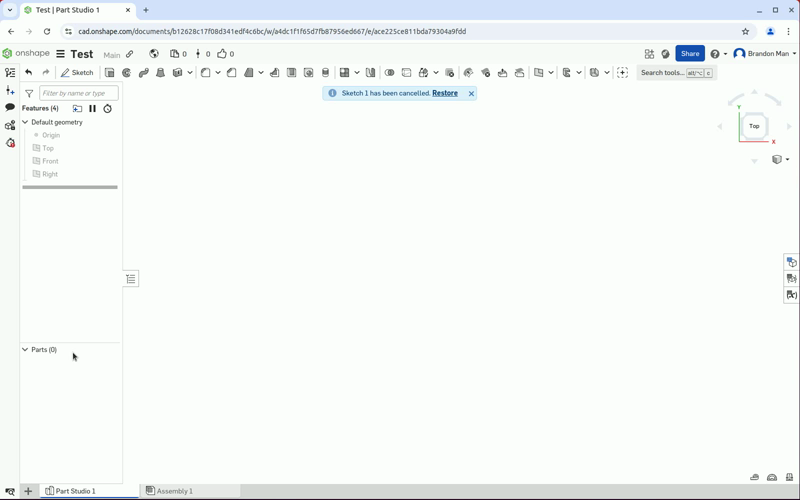
key(space)
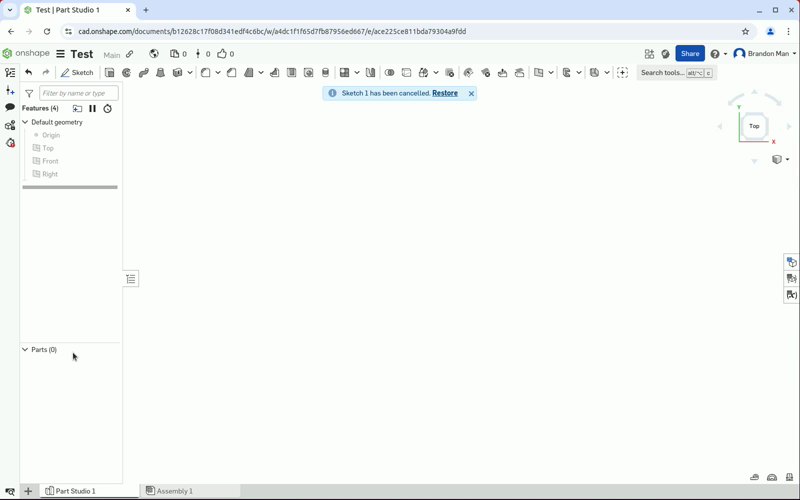
key_down(shift)
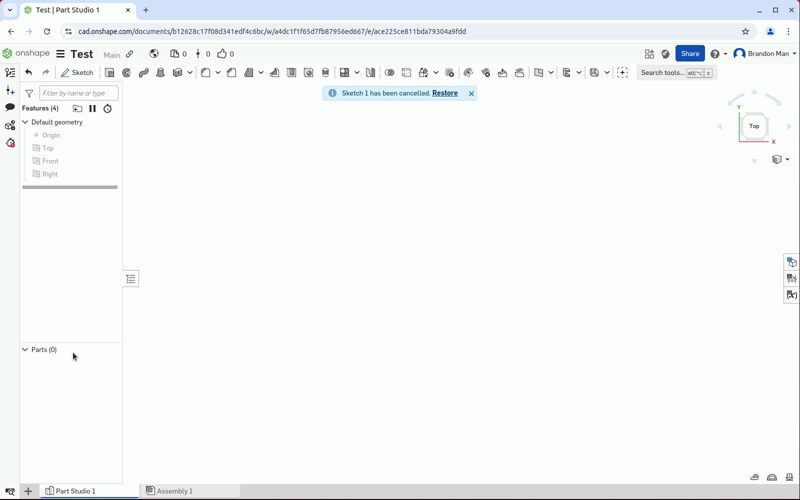
key(up)
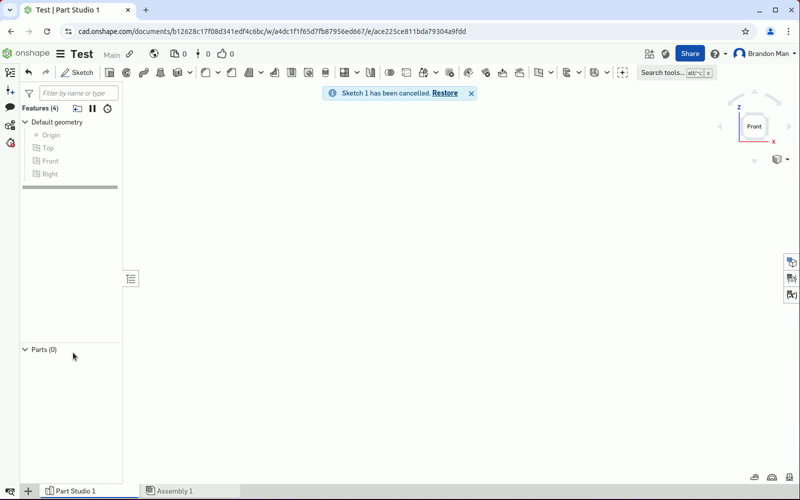
key_up(shift)
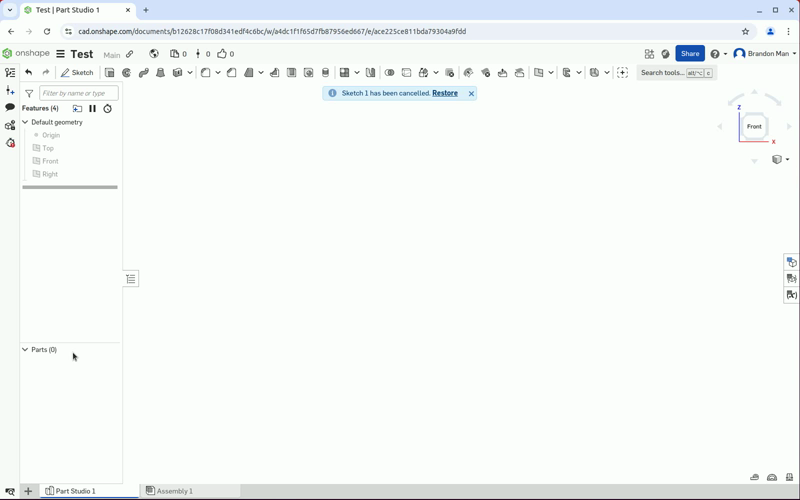
mouse_move(73, 352)
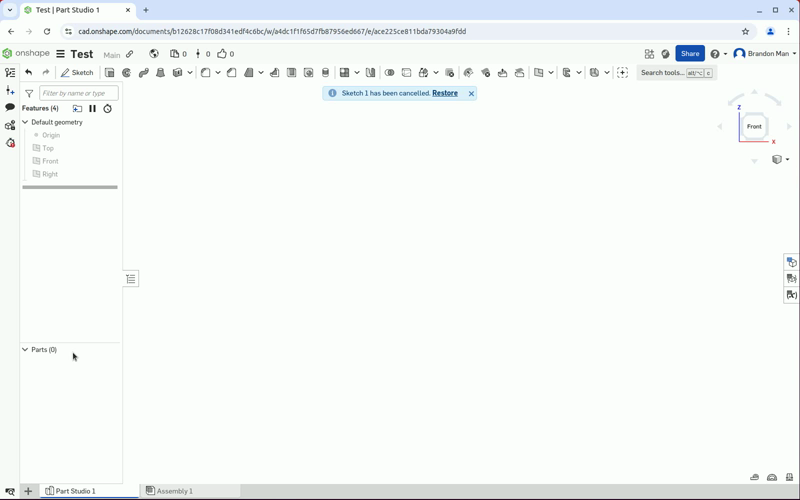
key(shift+y)
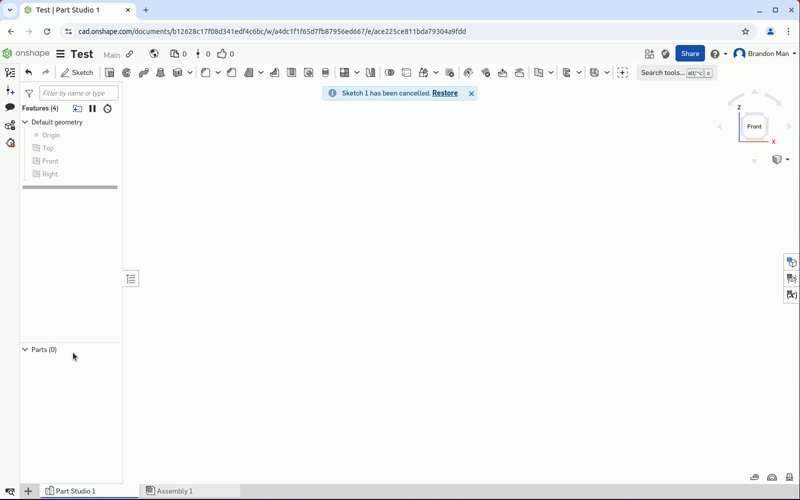
key(shift+s)
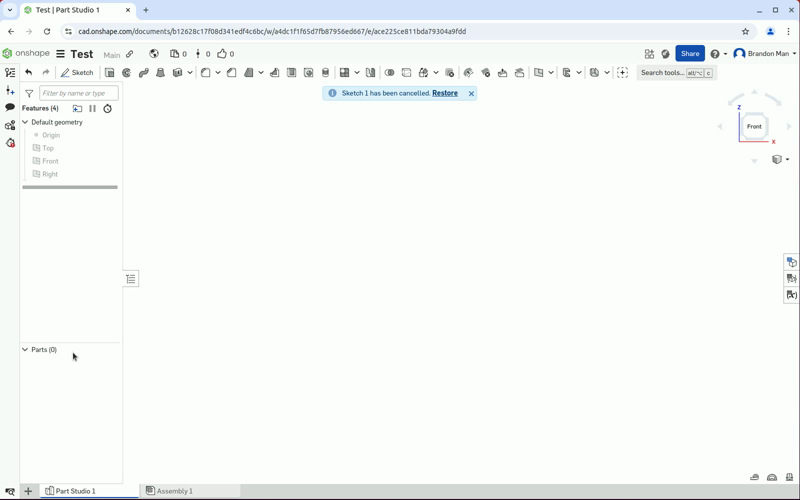
mouse_move(73, 163)
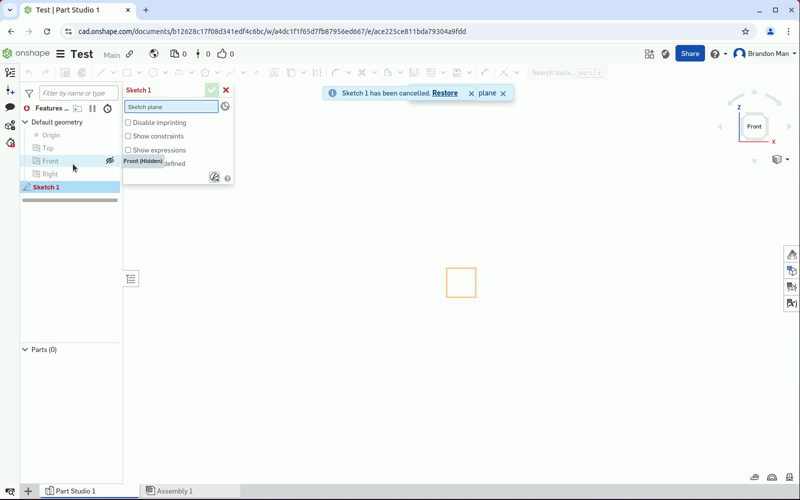
click(73, 163)
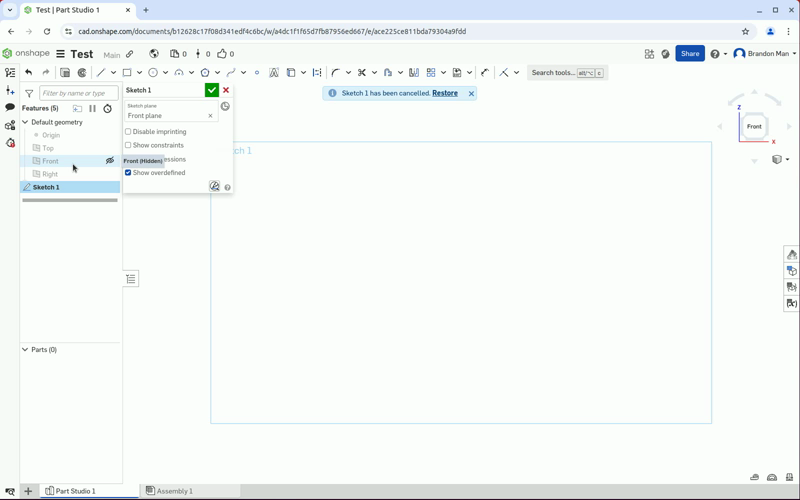
mouse_move(73, 352)
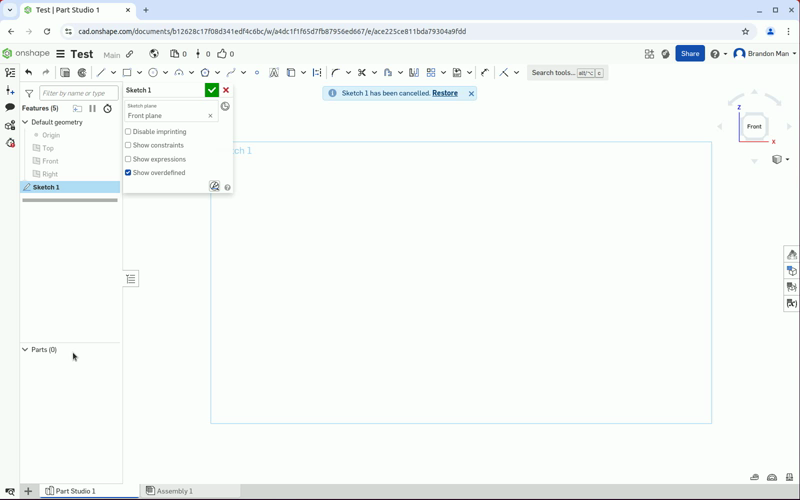
key(y)
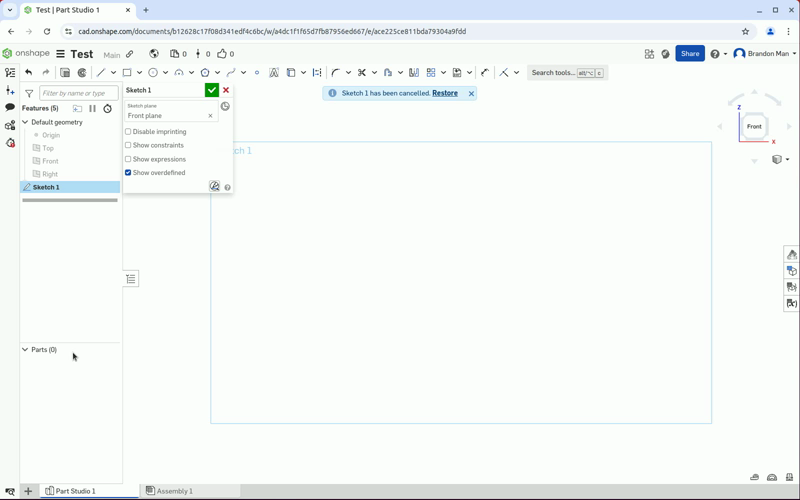
key(l)
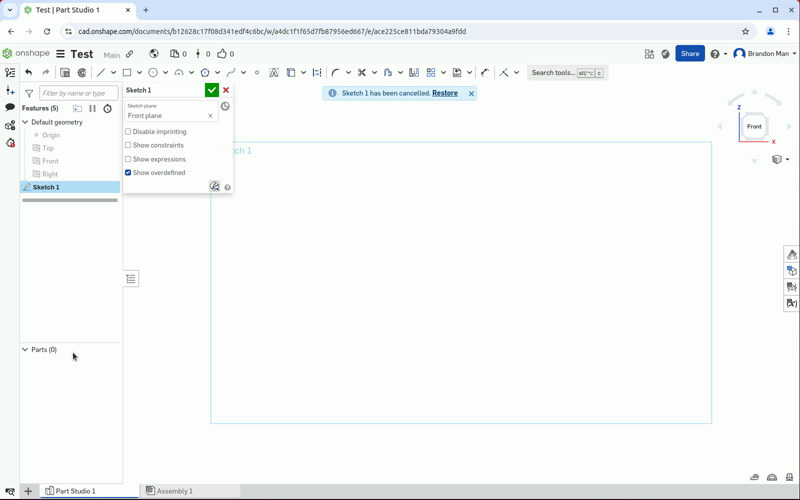
key_down(shift)
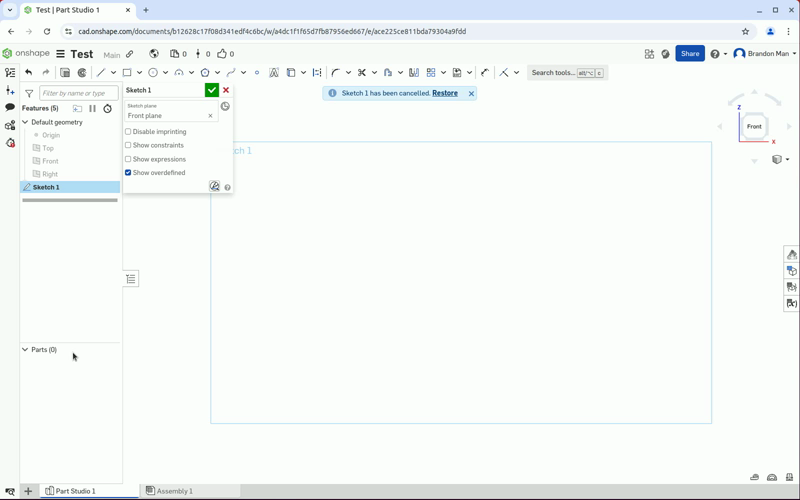
mouse_move(348, 332)
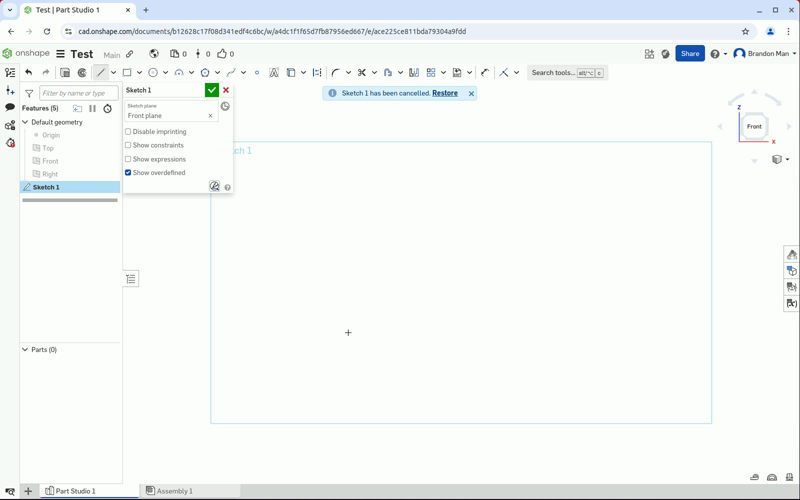
click(348, 332)
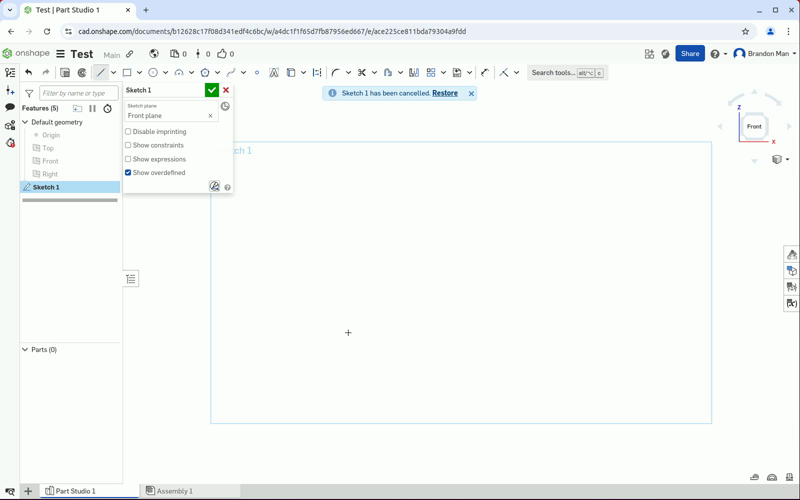
key_up(shift)
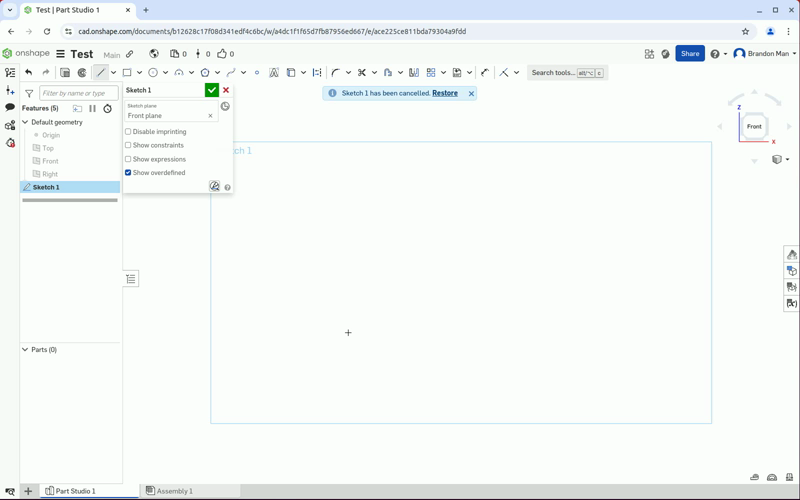
key_down(shift)
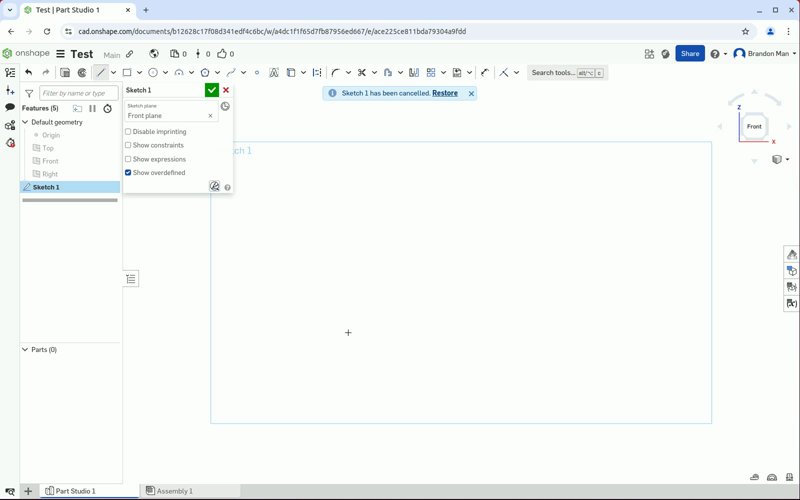
mouse_move(378, 332)
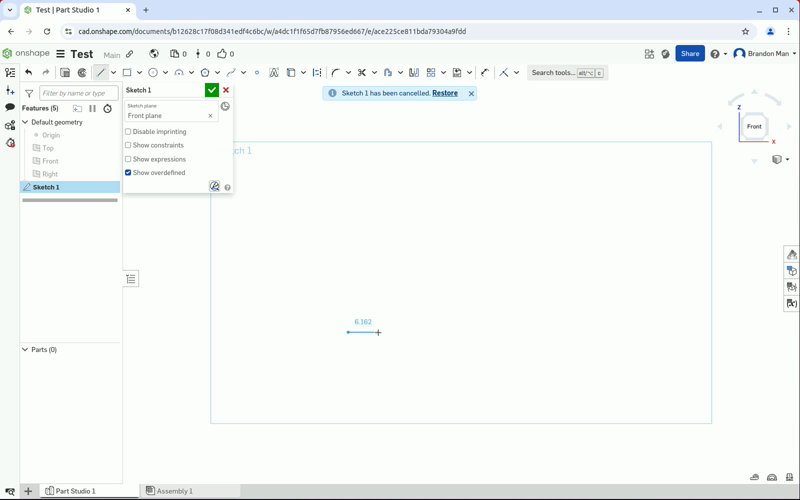
mouse_move(392, 308)
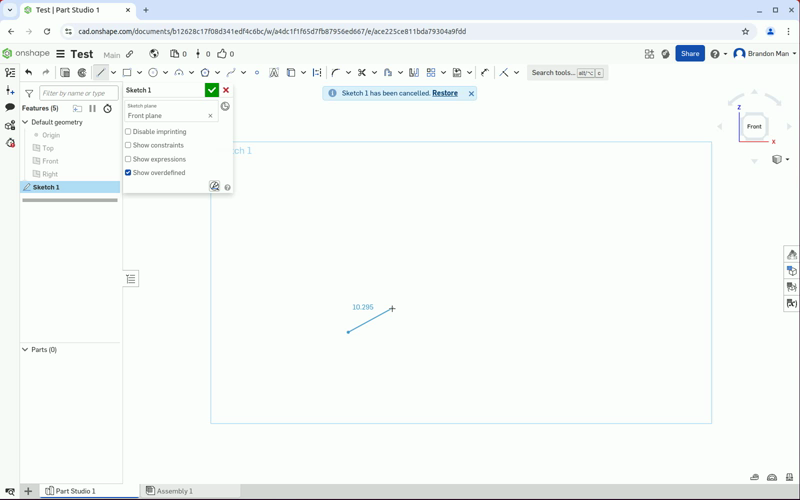
click(392, 308)
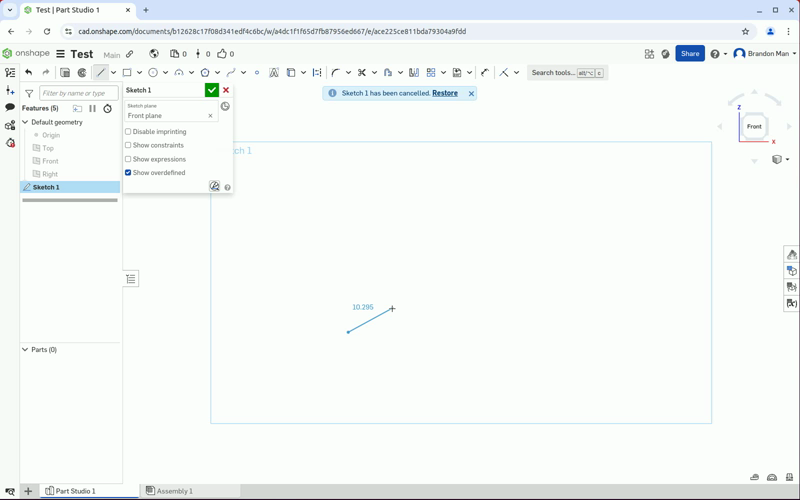
key_up(shift)
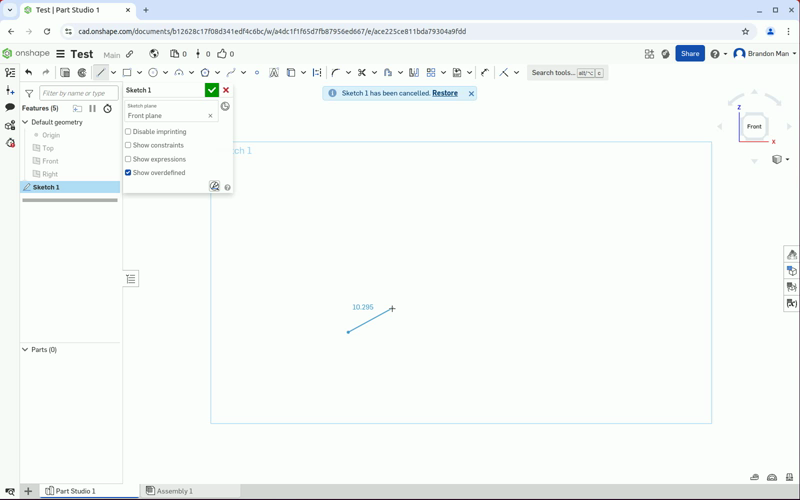
key_down(shift)
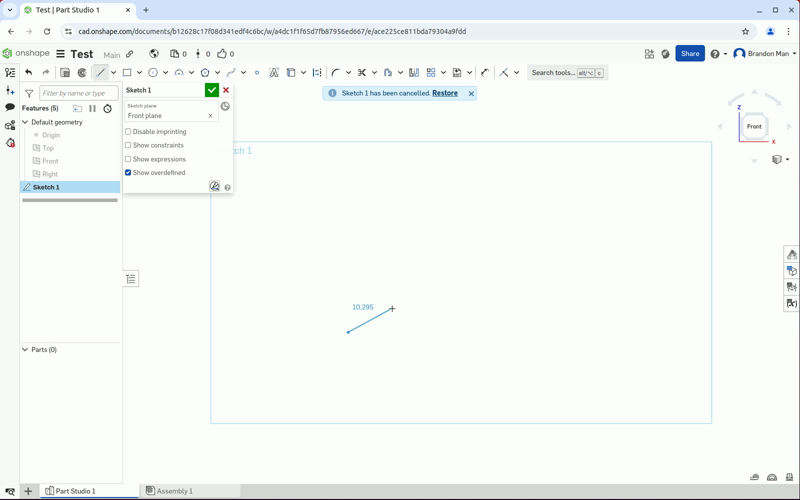
mouse_move(422, 308)
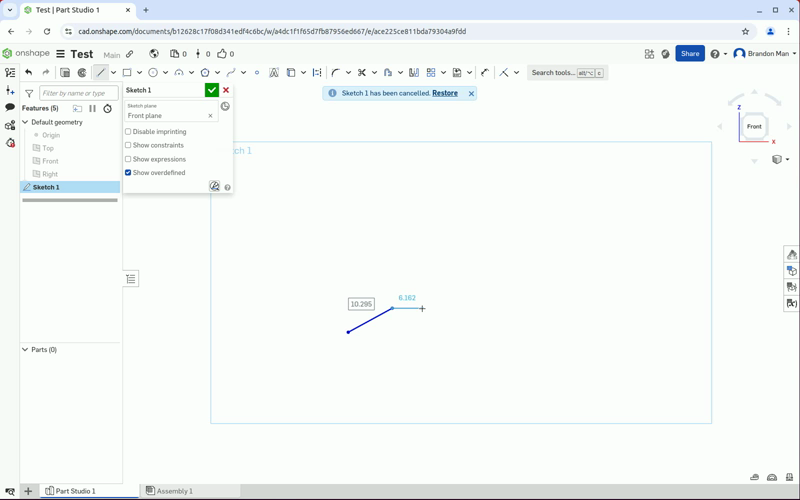
mouse_move(432, 310)
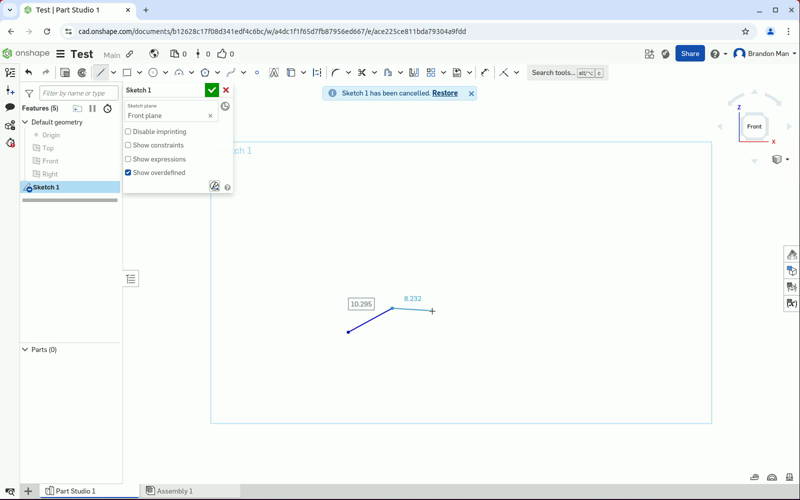
click(432, 310)
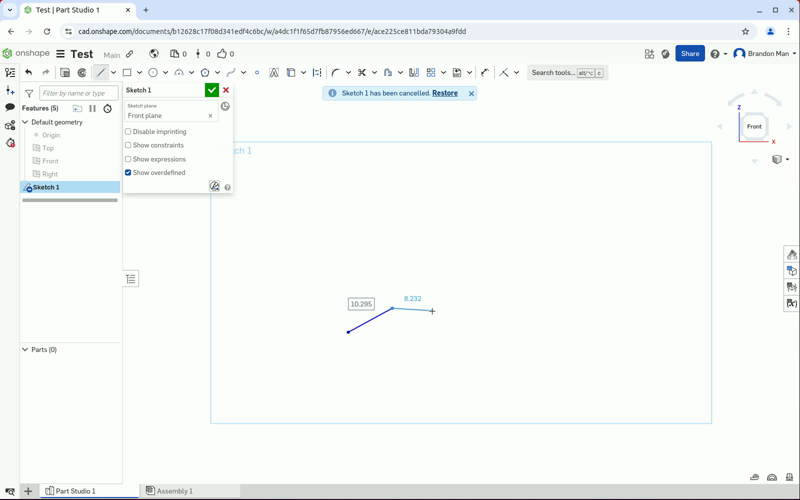
key_up(shift)
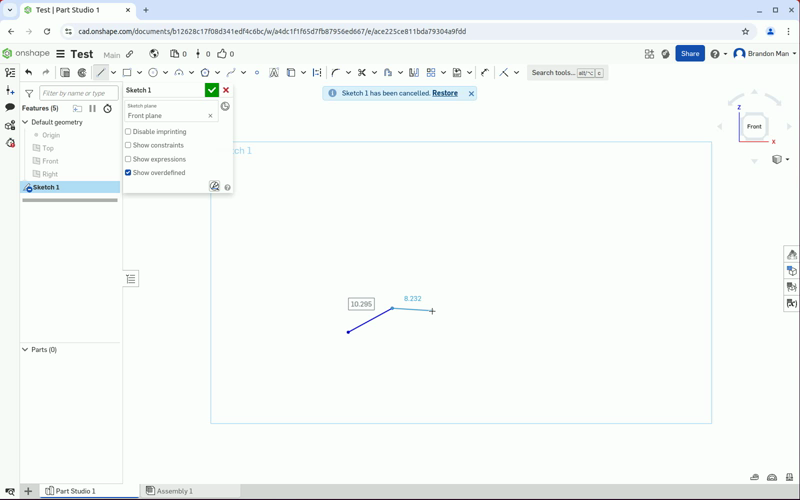
key_down(shift)
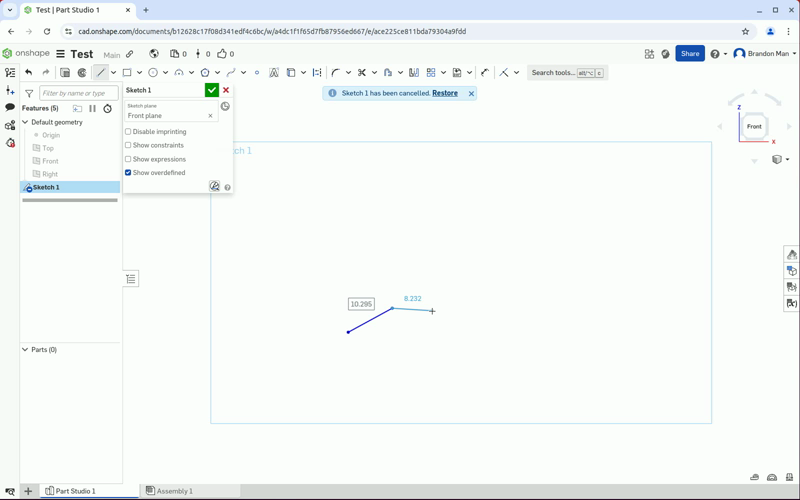
mouse_move(462, 310)
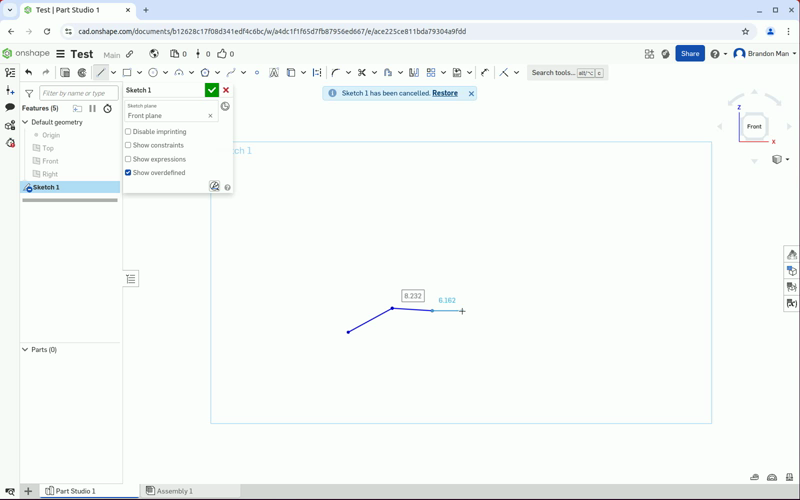
mouse_move(460, 349)
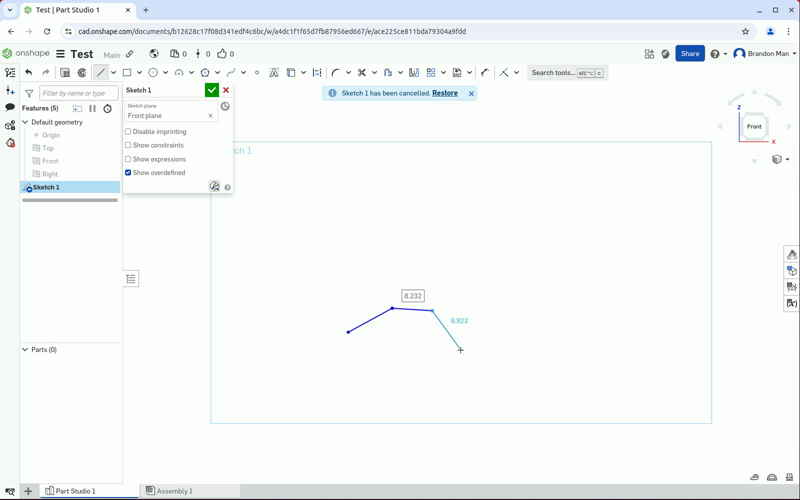
click(460, 349)
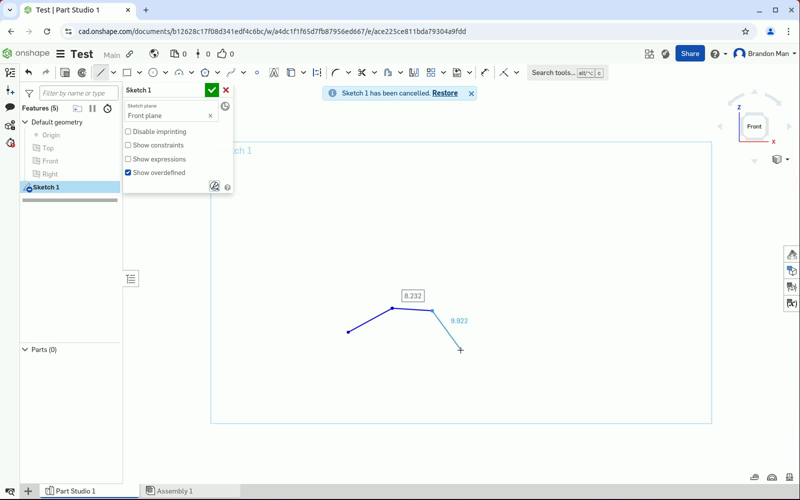
key_up(shift)
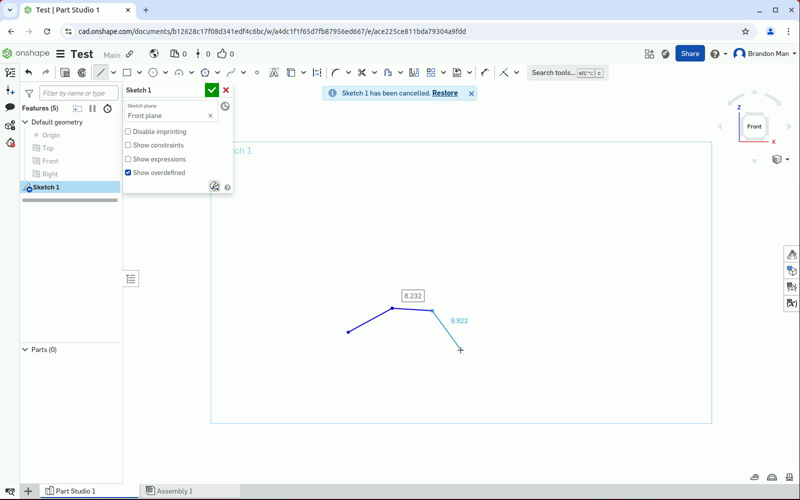
key_down(shift)
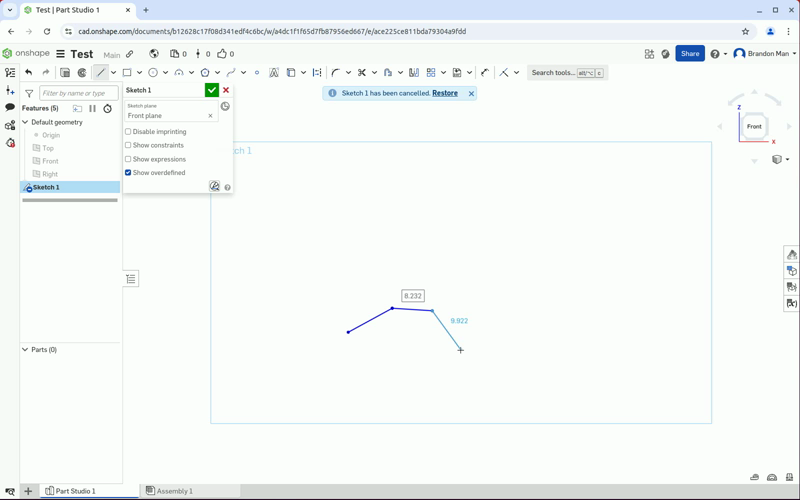
mouse_move(460, 251)
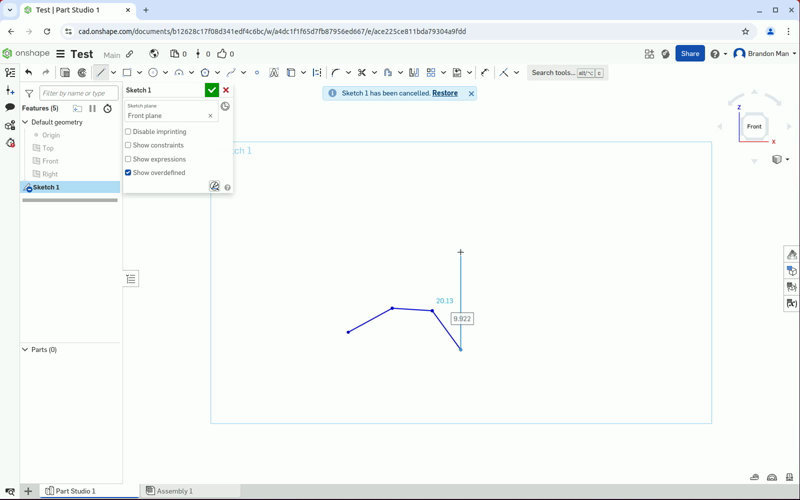
click(460, 251)
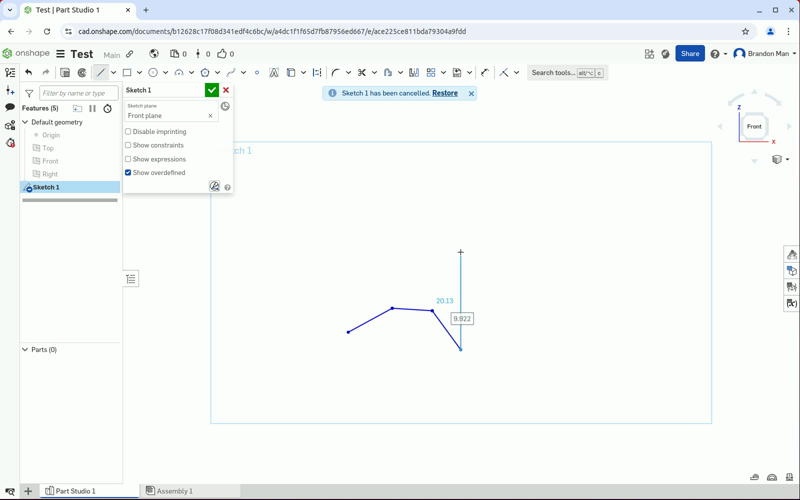
key_up(shift)
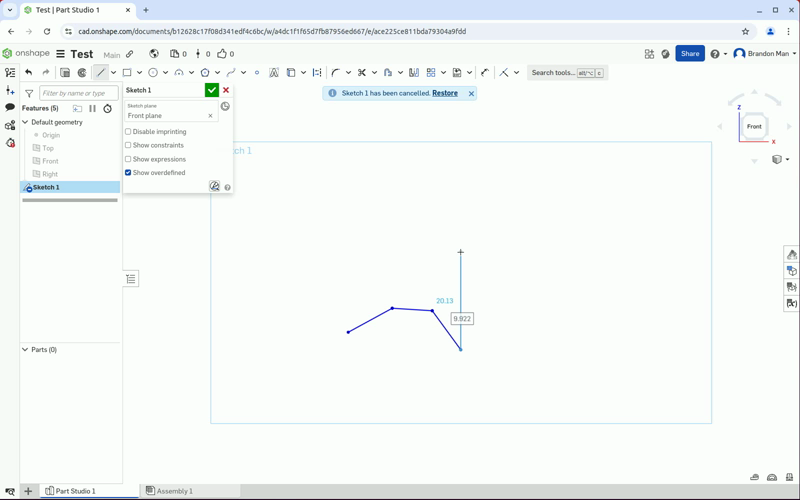
key_down(shift)
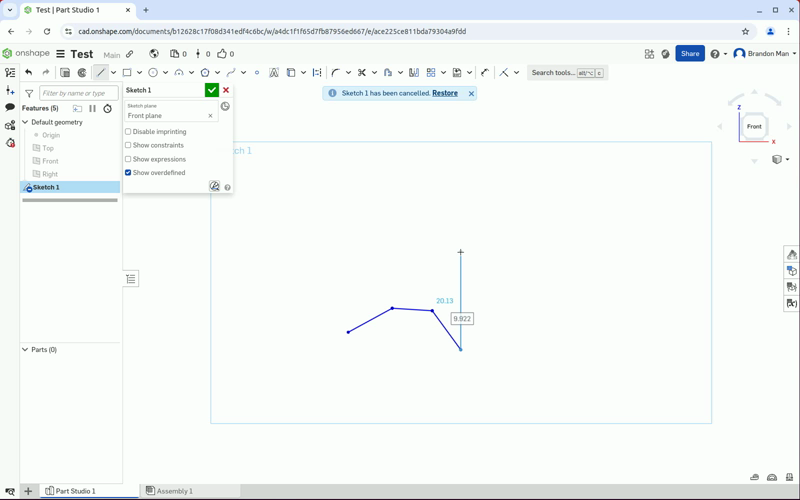
mouse_move(490, 251)
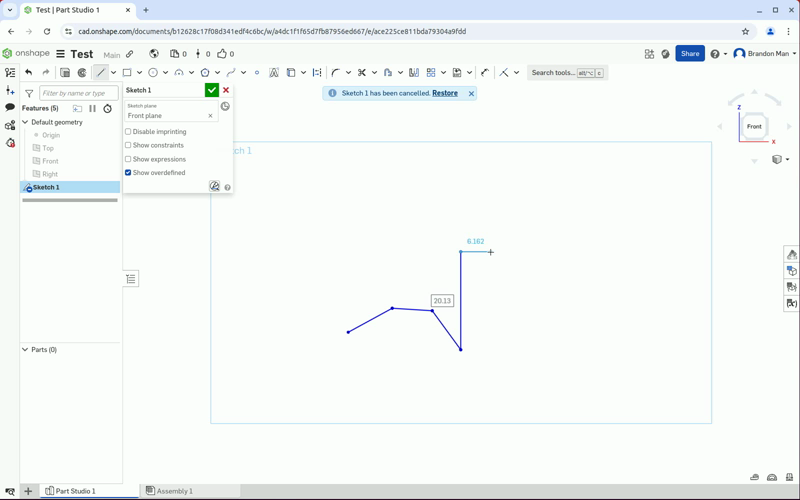
mouse_move(448, 246)
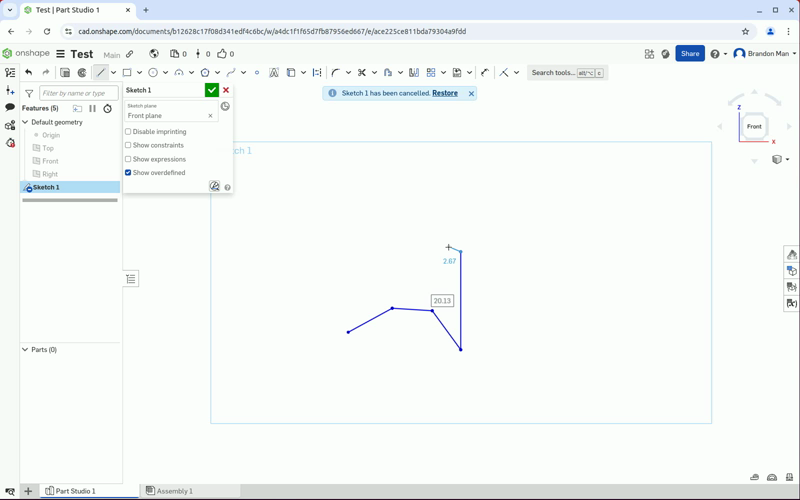
click(448, 246)
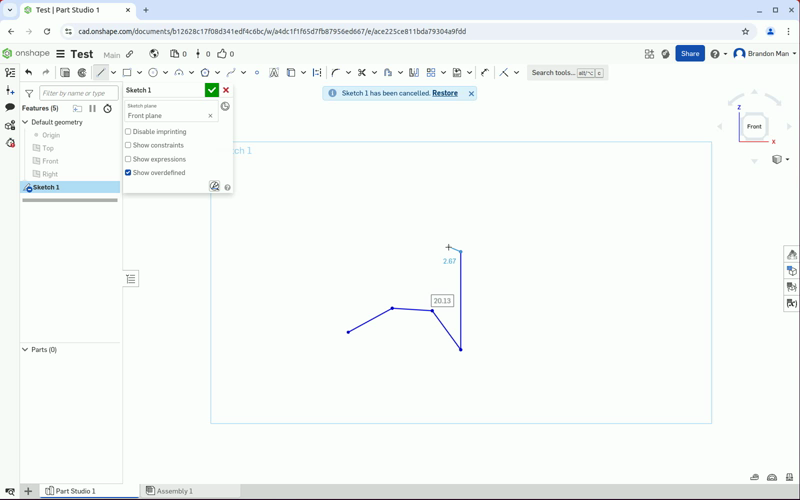
key_up(shift)
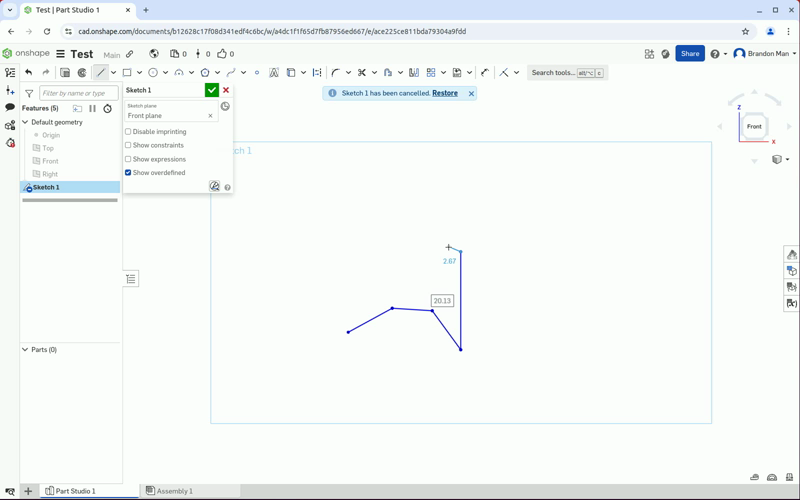
key_down(shift)
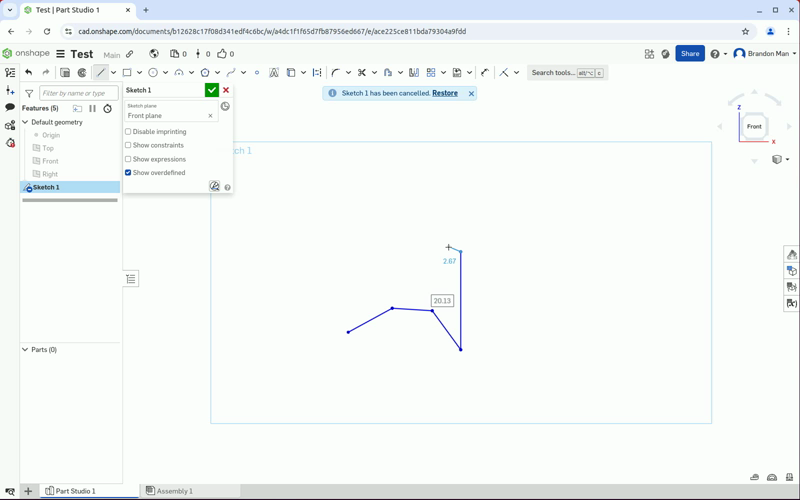
mouse_move(478, 246)
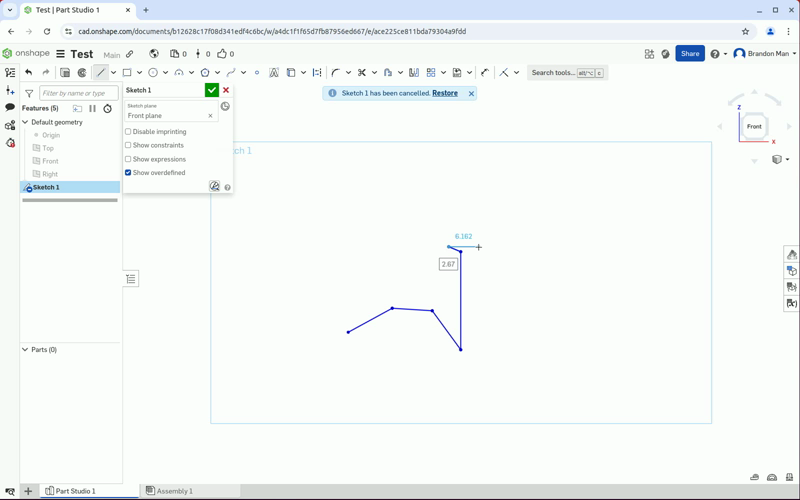
mouse_move(440, 265)
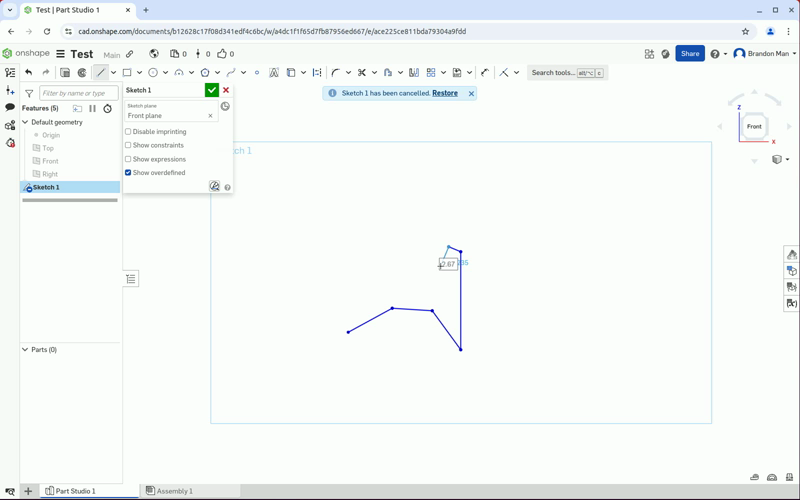
click(440, 265)
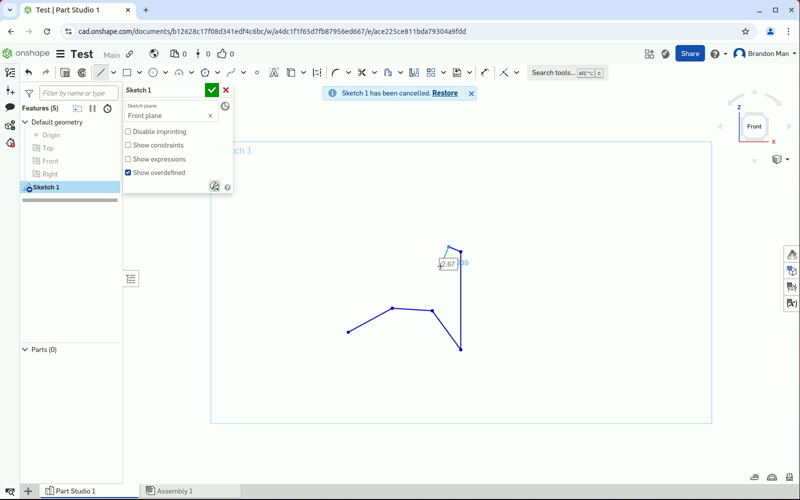
key_up(shift)
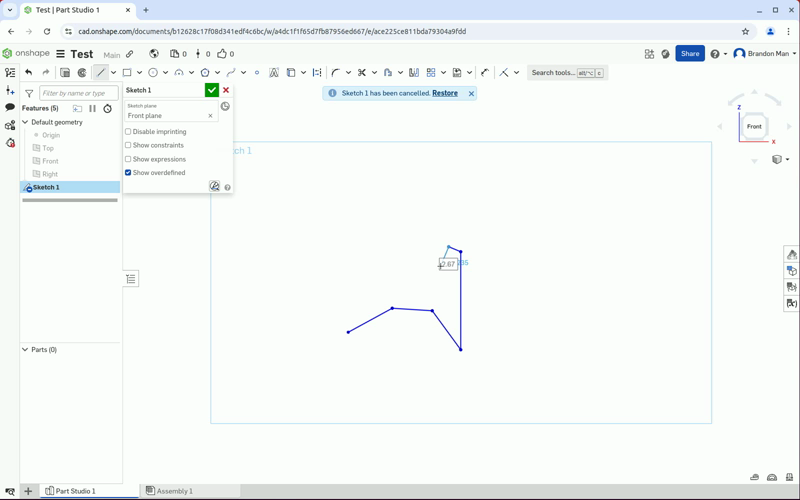
key_down(shift)
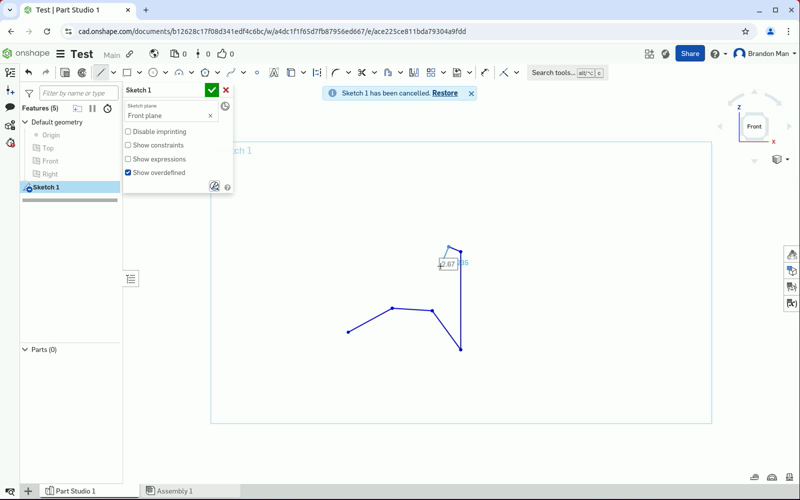
mouse_move(470, 265)
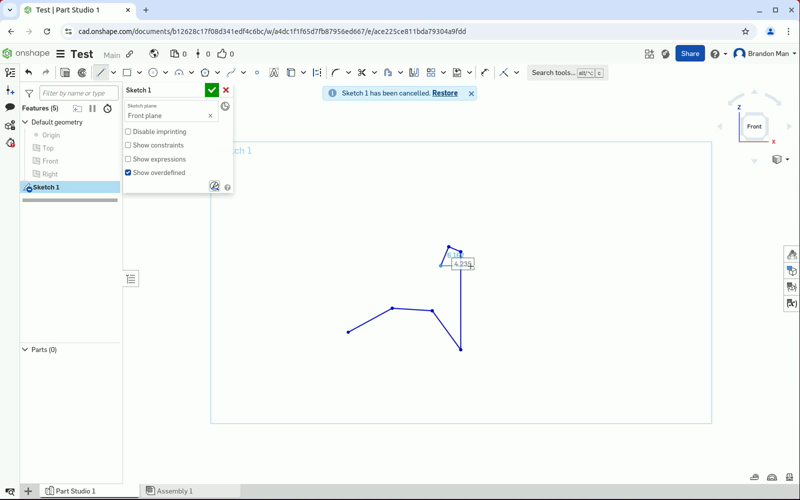
mouse_move(396, 249)
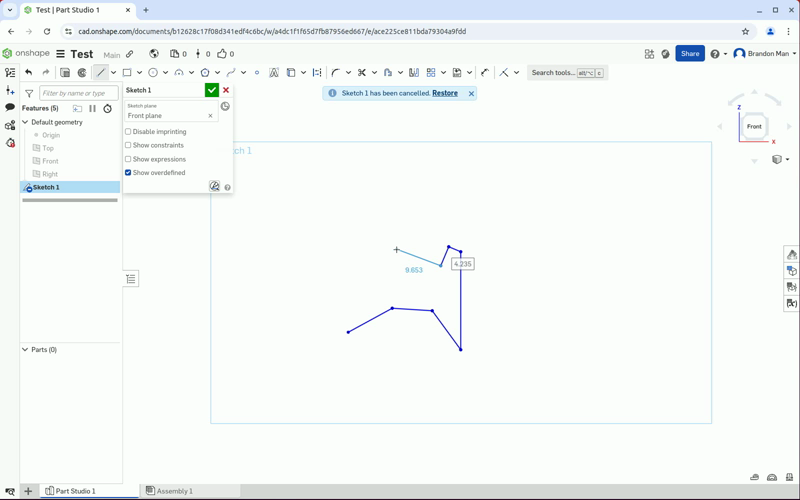
click(396, 249)
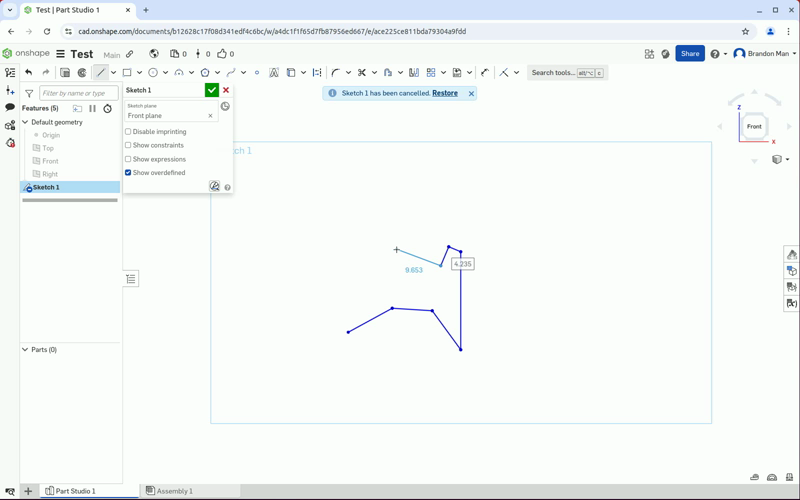
key_up(shift)
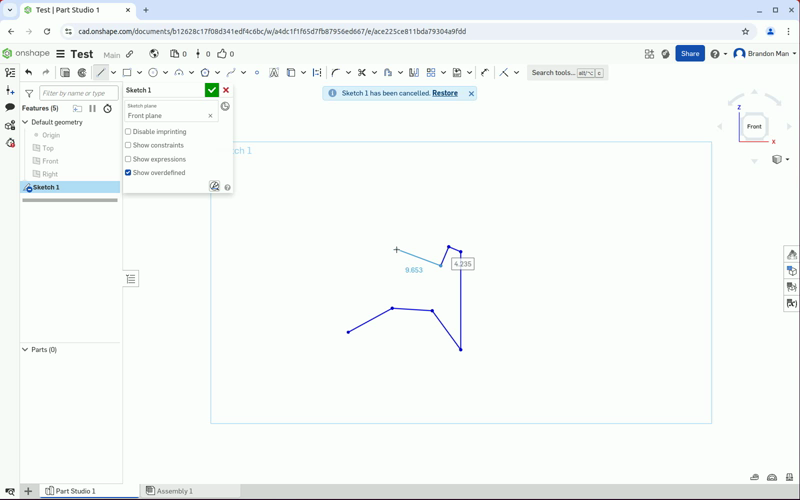
key_down(shift)
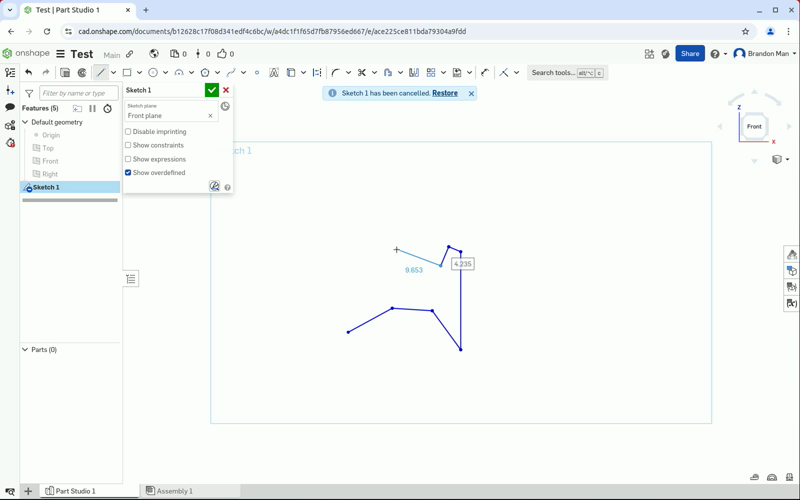
mouse_move(426, 249)
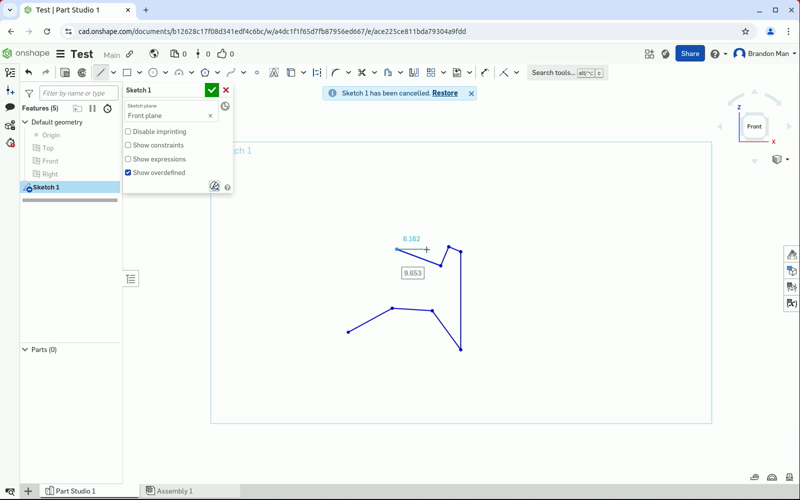
mouse_move(396, 234)
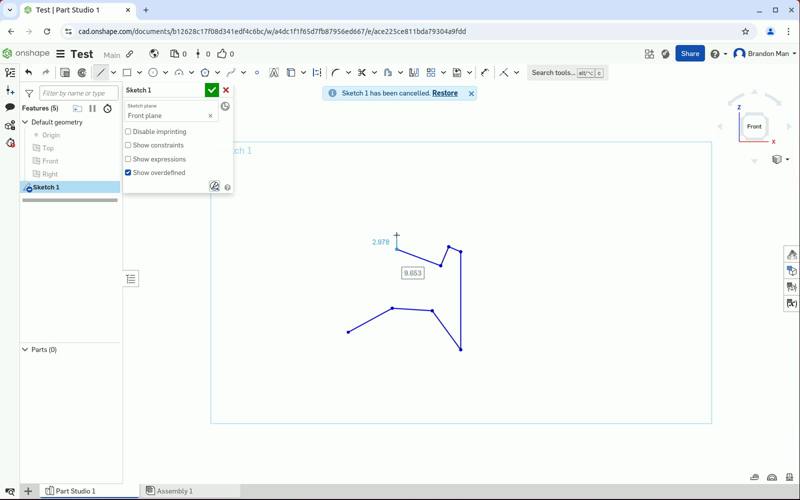
click(396, 234)
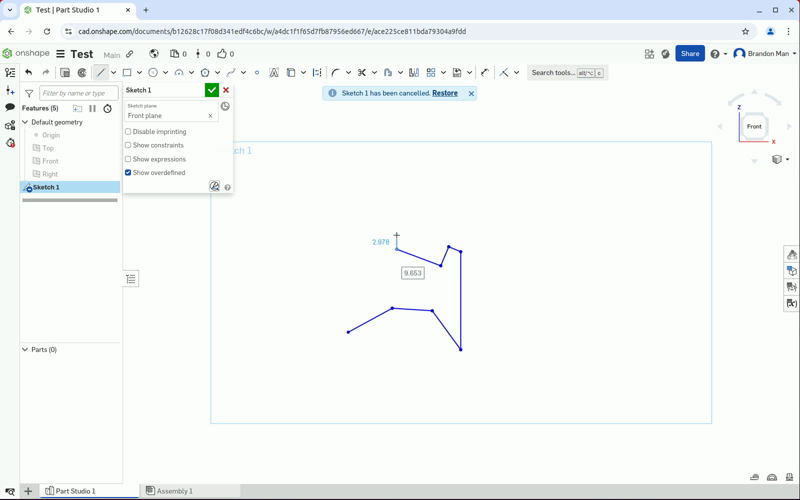
key_up(shift)
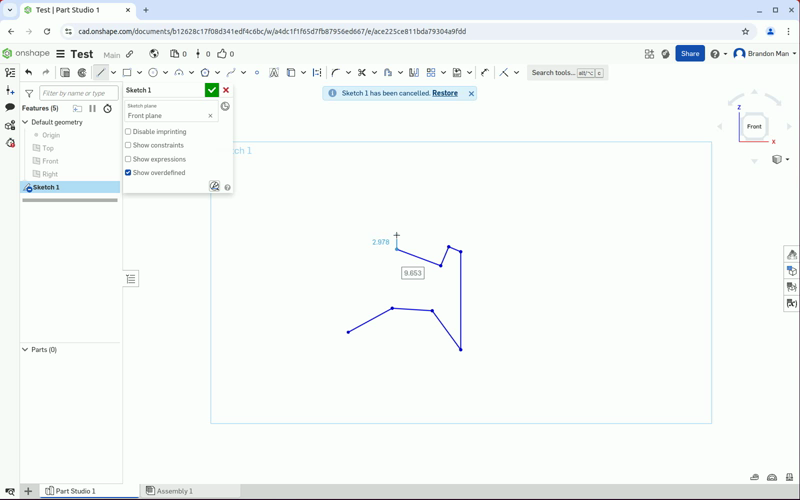
key_down(shift)
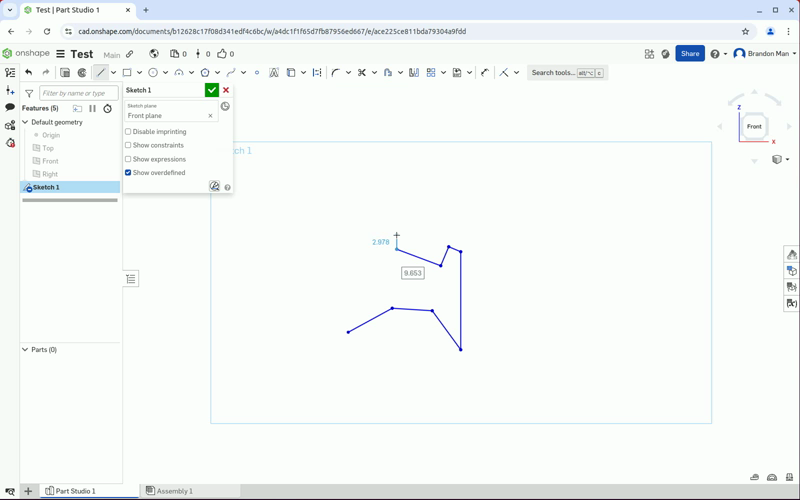
mouse_move(426, 234)
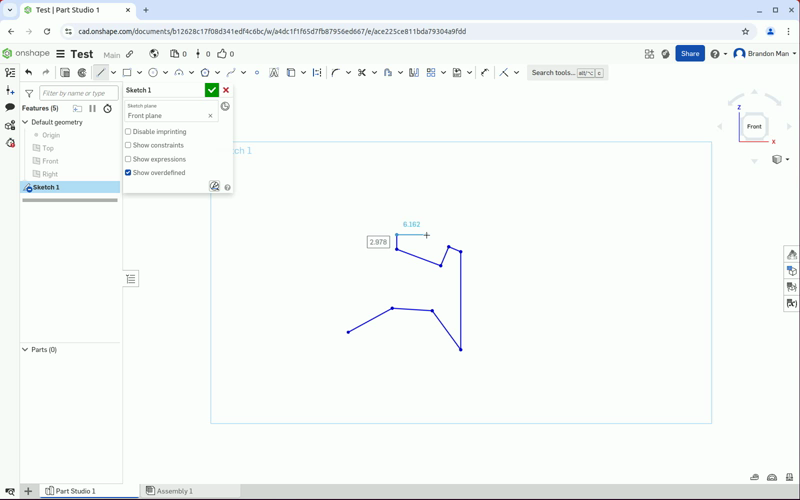
mouse_move(367, 275)
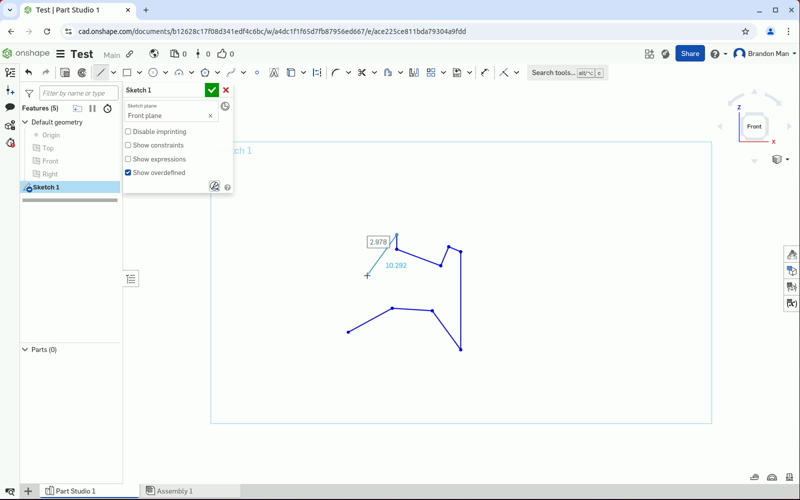
click(367, 275)
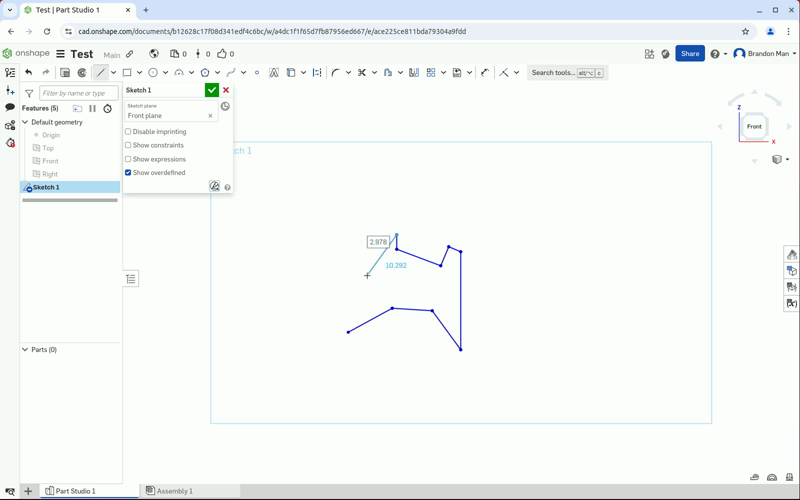
key_up(shift)
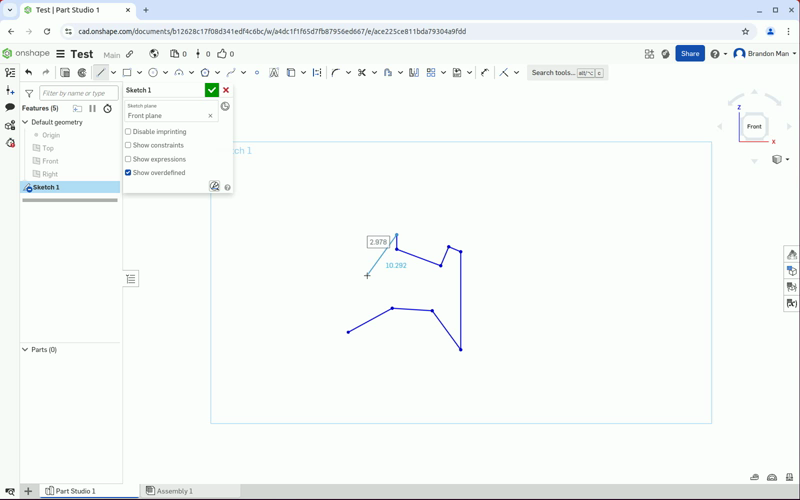
mouse_move(397, 275)
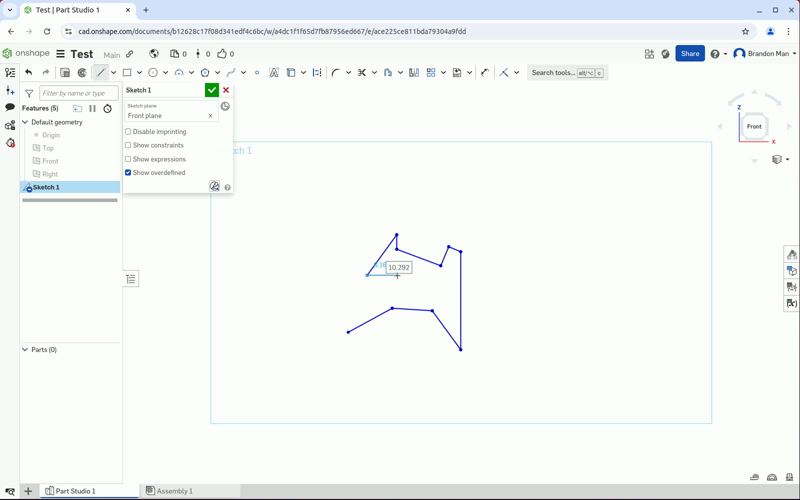
key_down(shift)
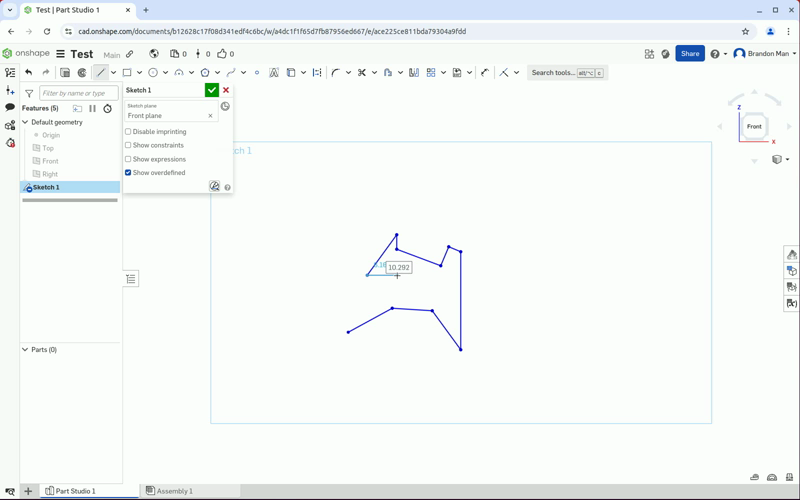
mouse_move(348, 332)
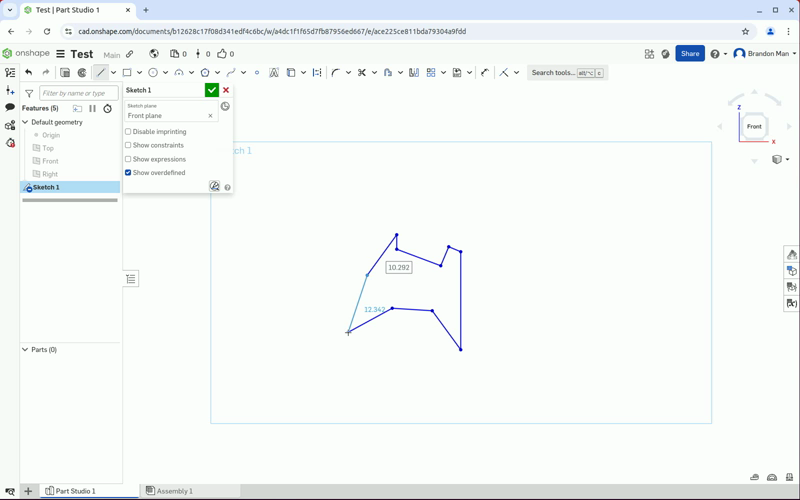
key_up(shift)
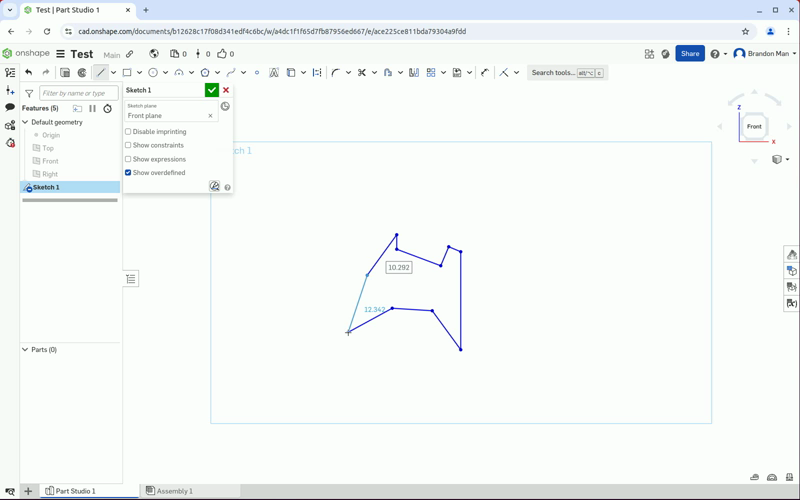
click(348, 332)
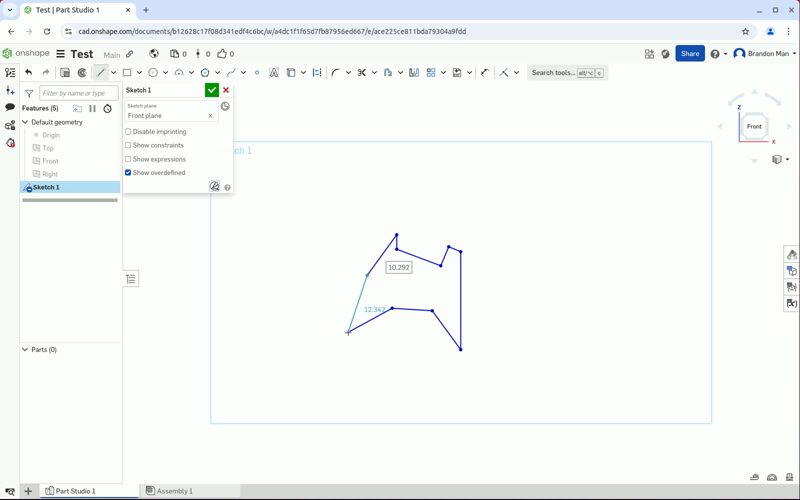
key(esc)
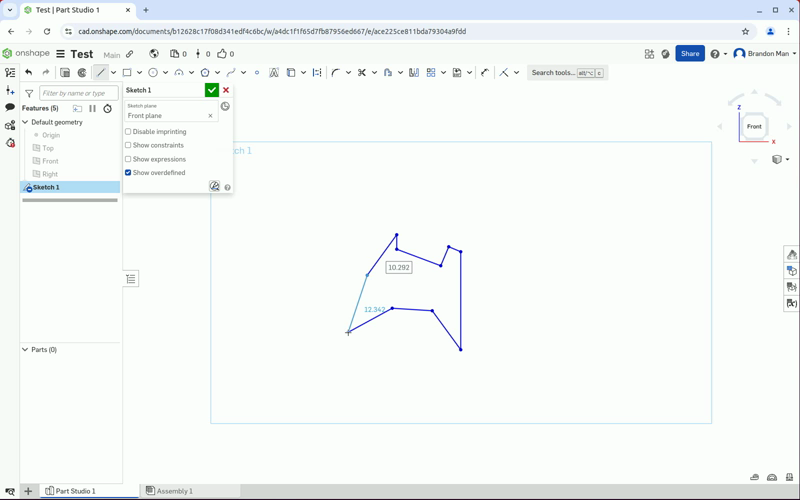
mouse_move(448, 297)
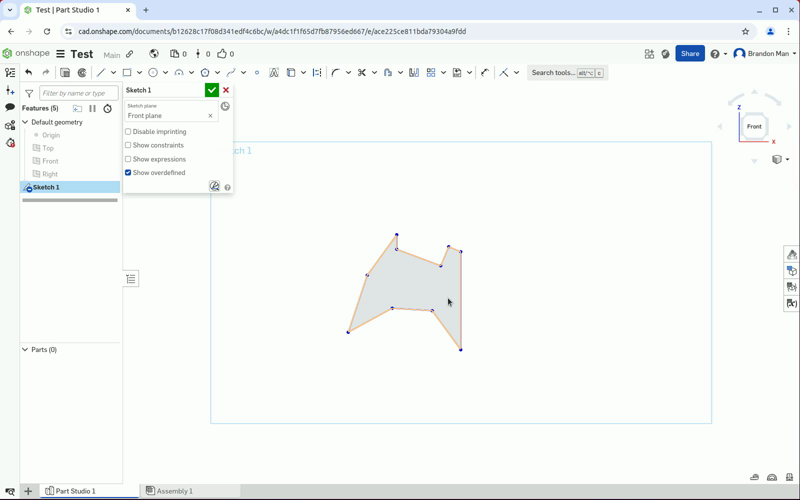
click(448, 297)
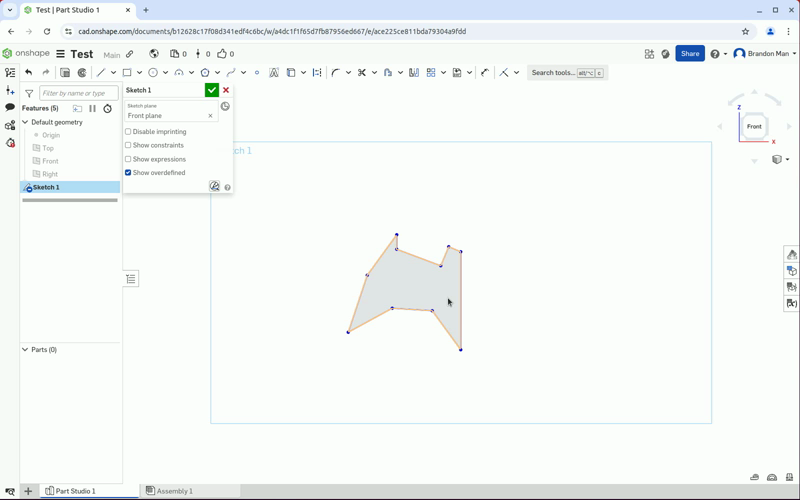
mouse_move(73, 352)
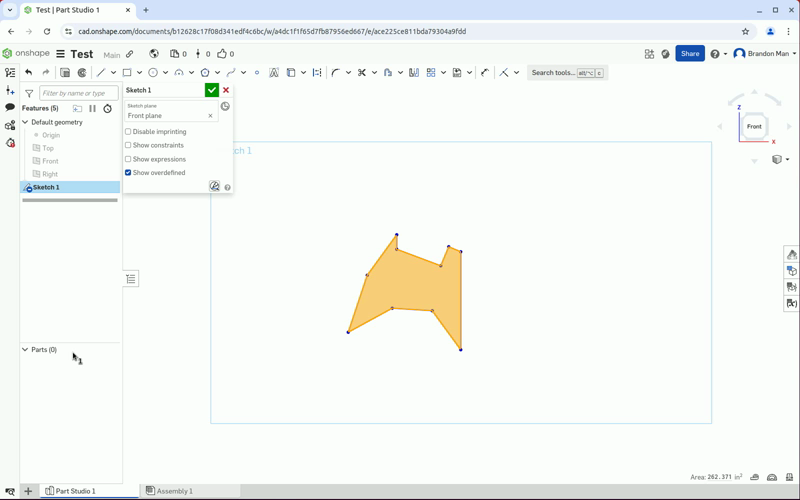
key(shift+y)
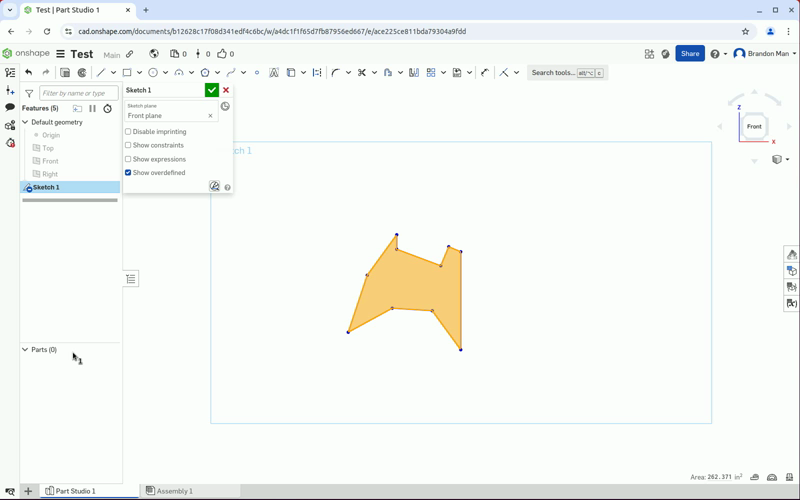
key(shift+e)
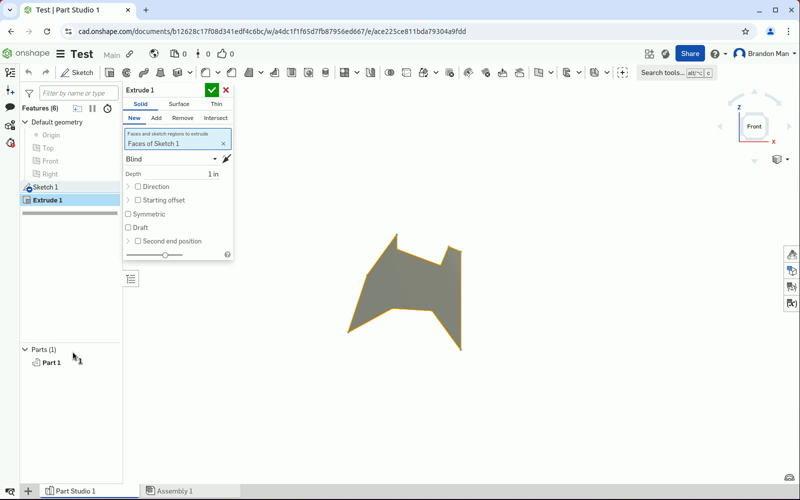
mouse_move(143, 106)
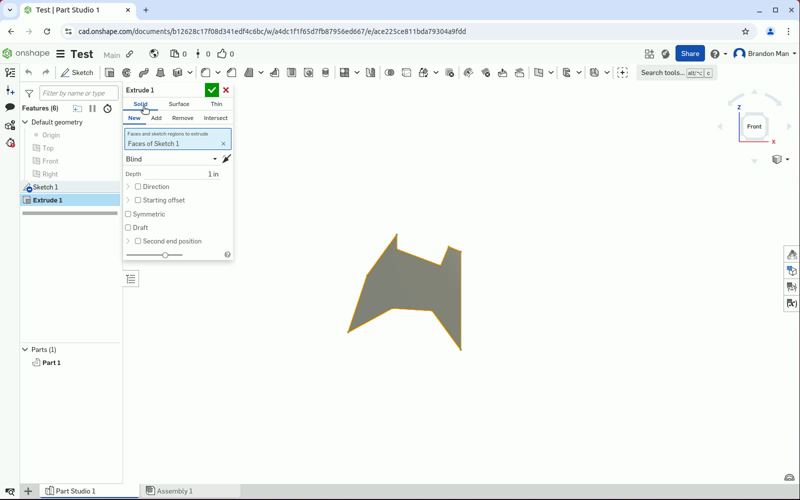
click(143, 106)
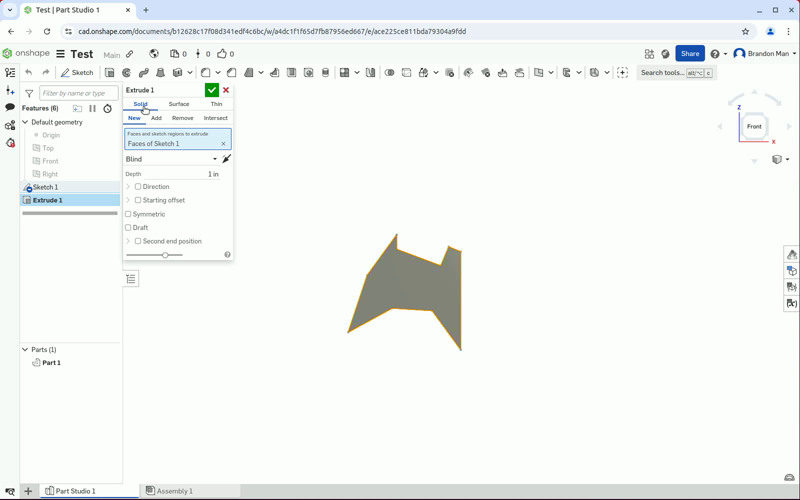
mouse_move(137, 120)
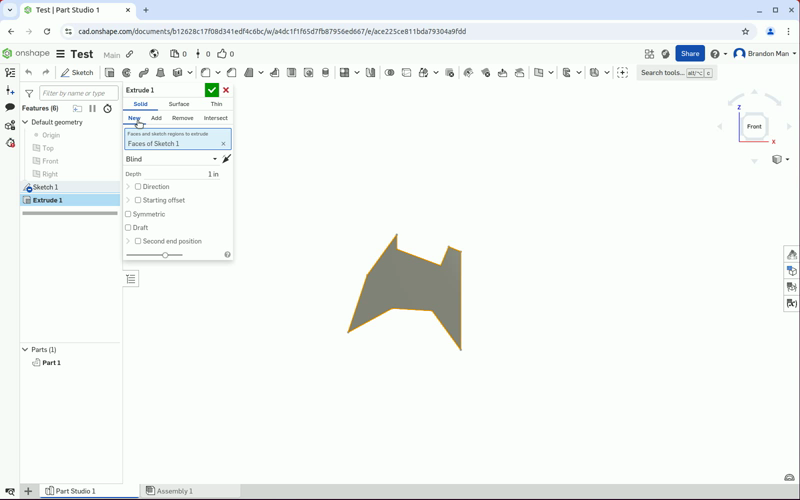
click(137, 120)
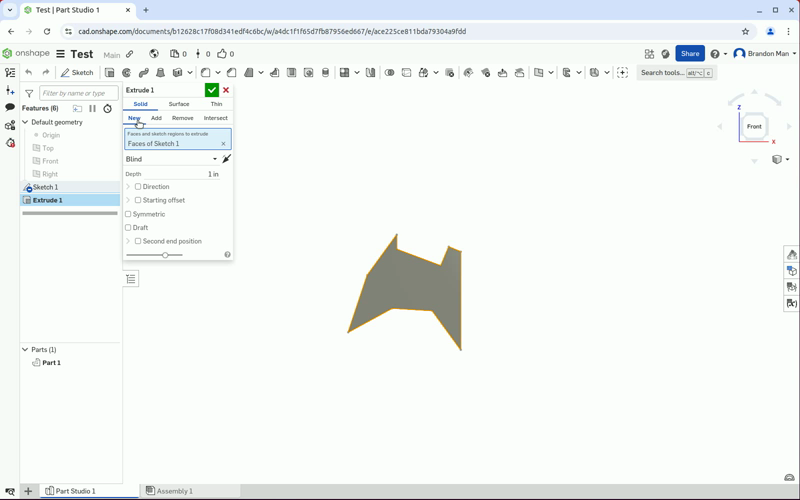
key(tab, 4)
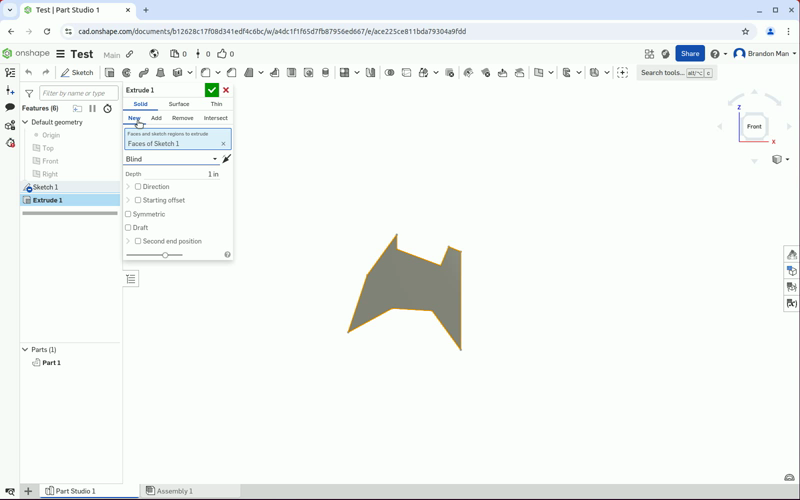
text(0.962)
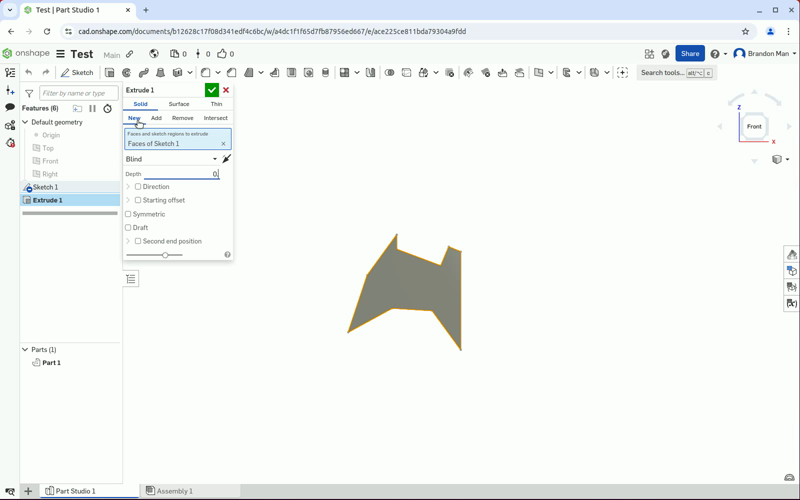
key(tab, 3)
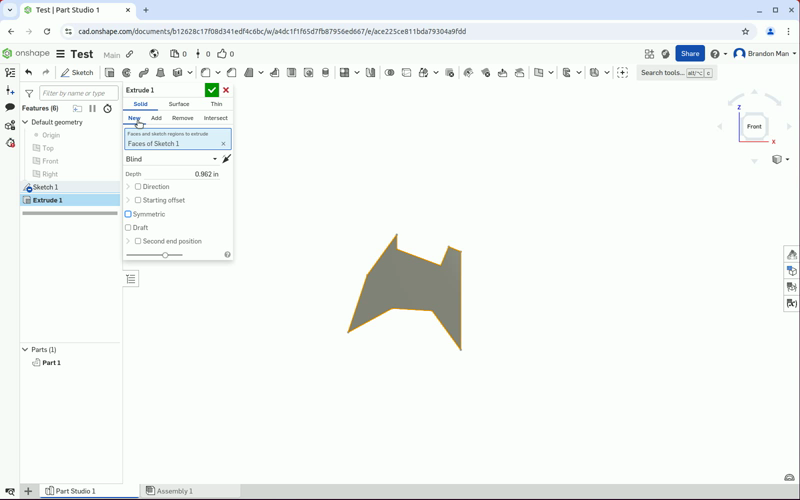
key(space)
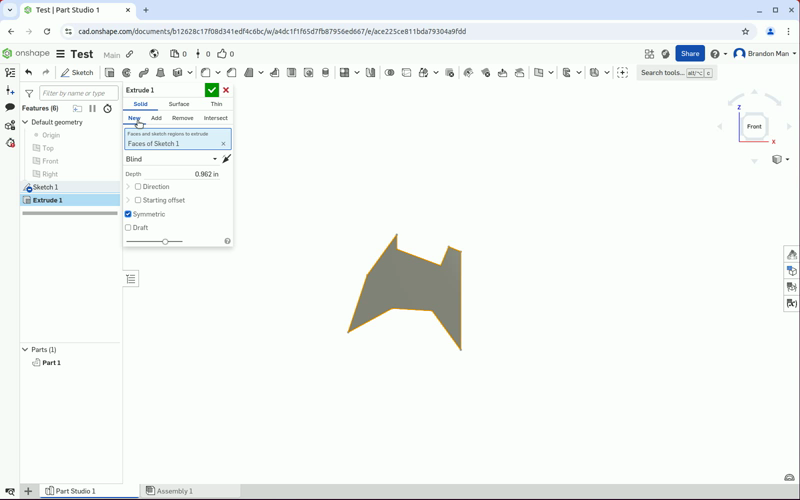
key(enter)
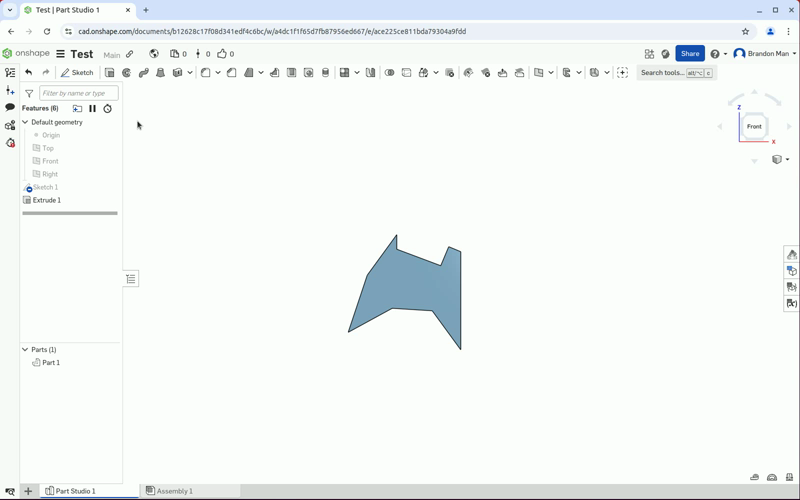
key(shift+h)
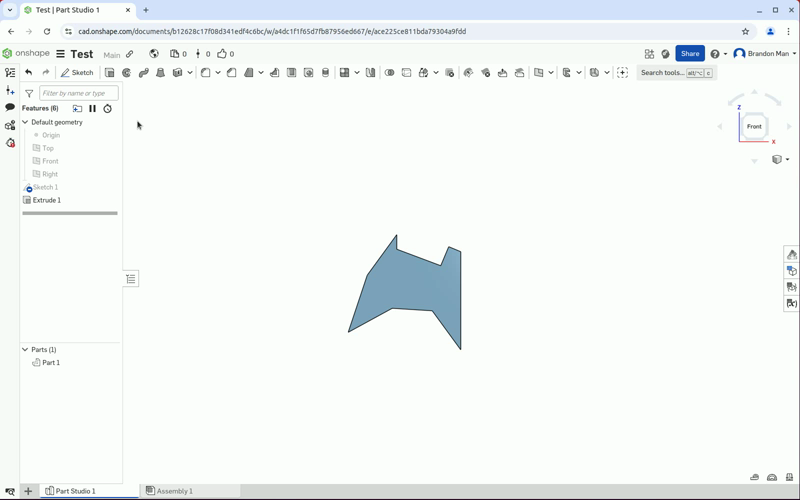
key(shift+h)
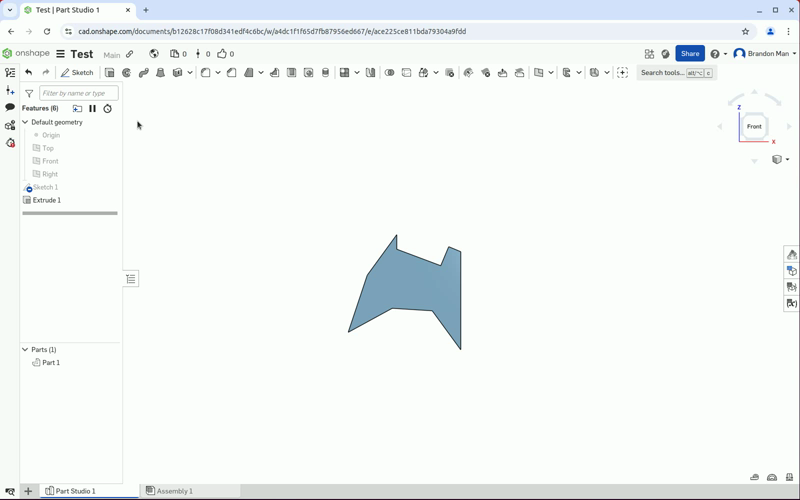
mouse_move(73, 189)
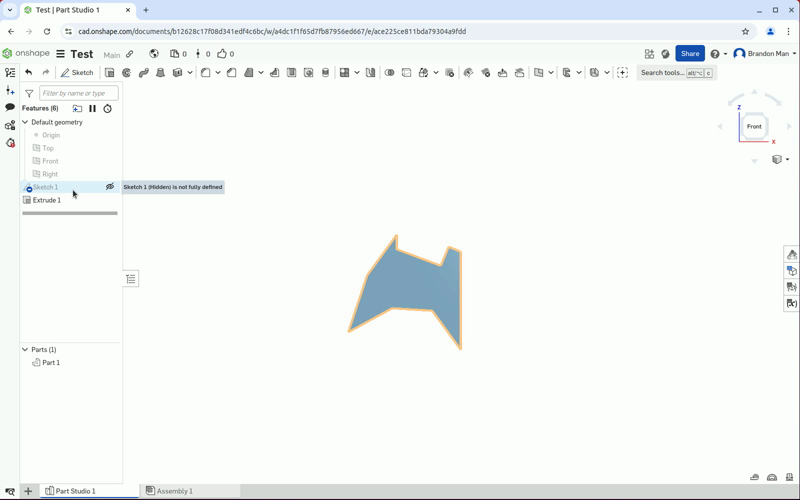
click(73, 189)
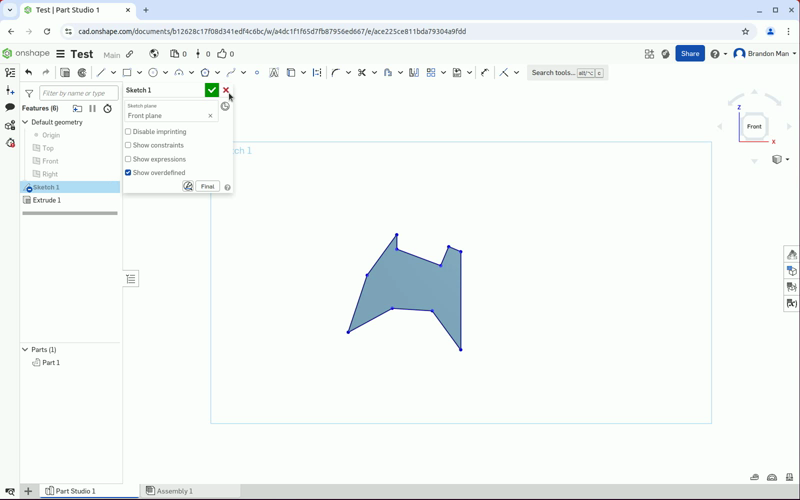
mouse_move(229, 92)
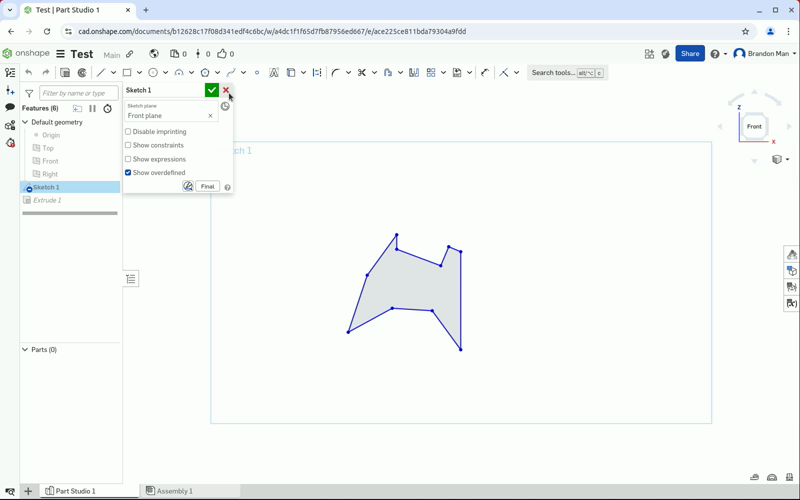
click(229, 92)
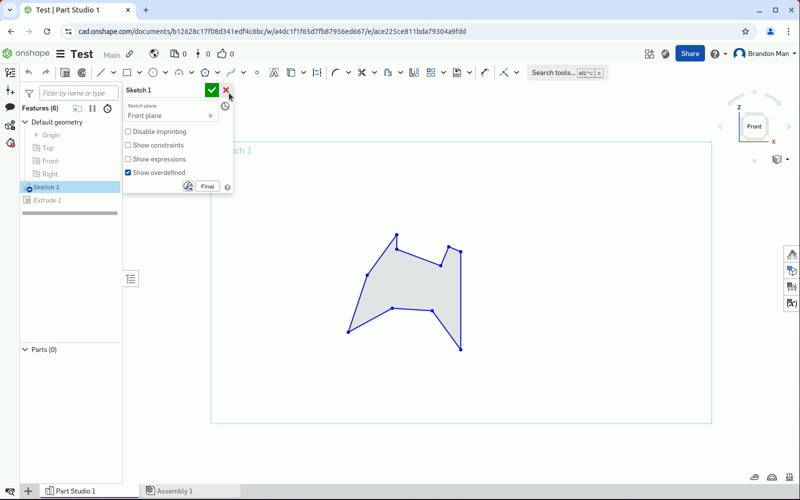
key(shift+s)
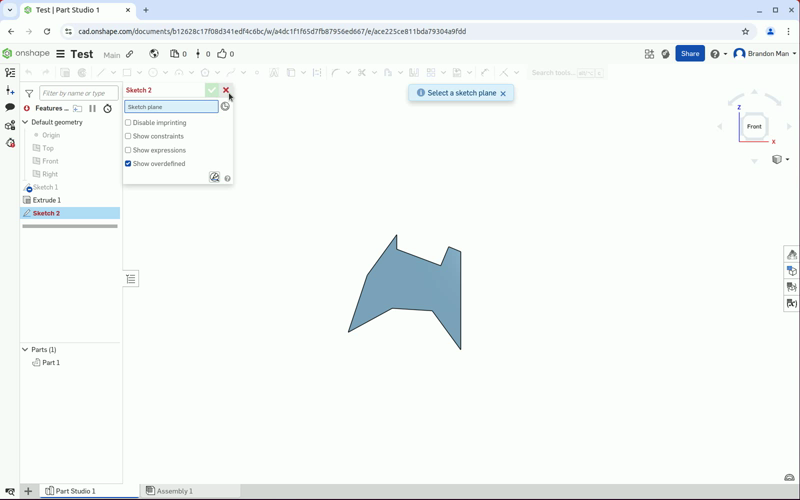
mouse_move(73, 163)
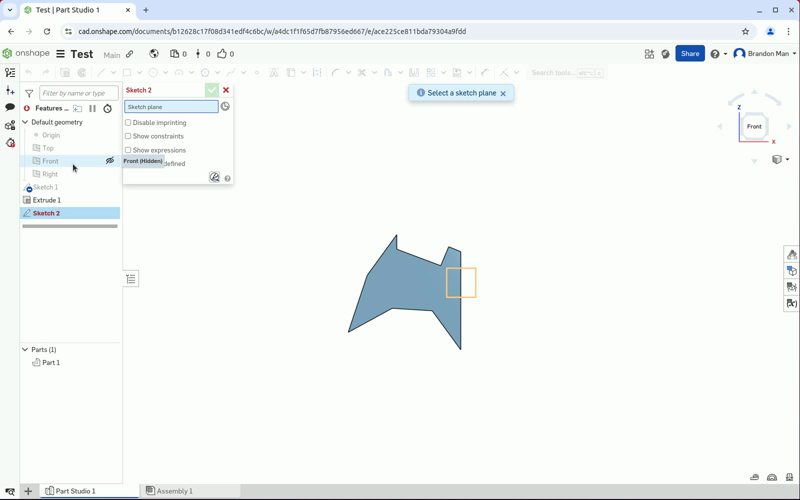
click(73, 163)
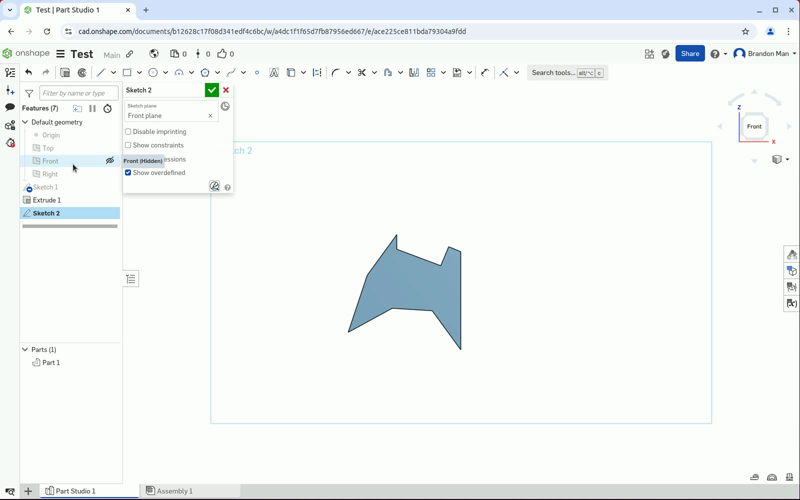
mouse_move(73, 352)
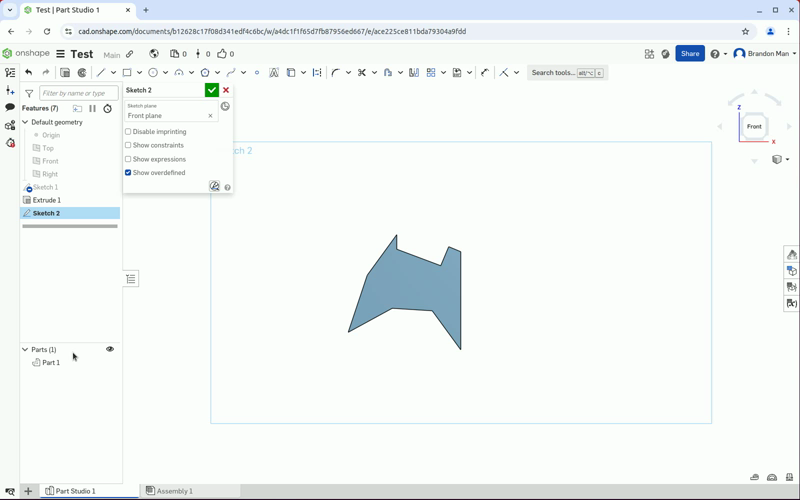
key(y)
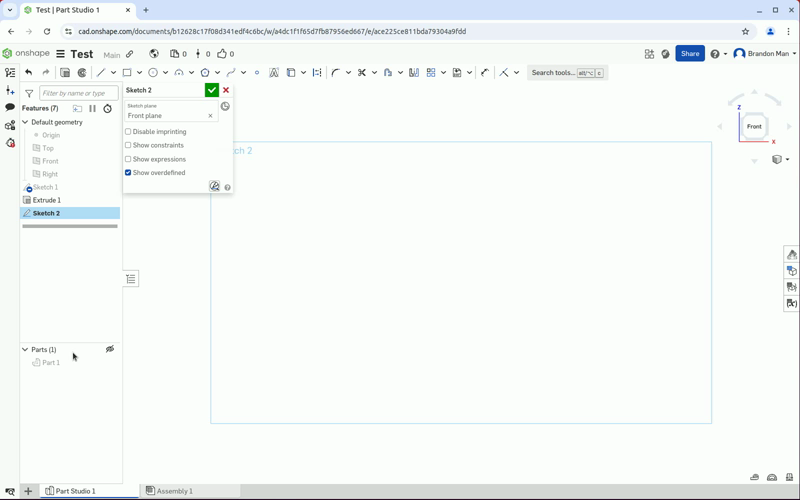
key(l)
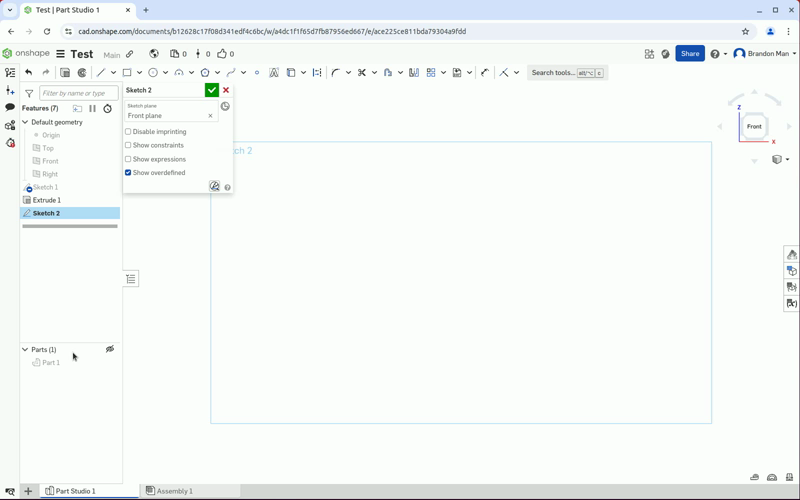
key_down(shift)
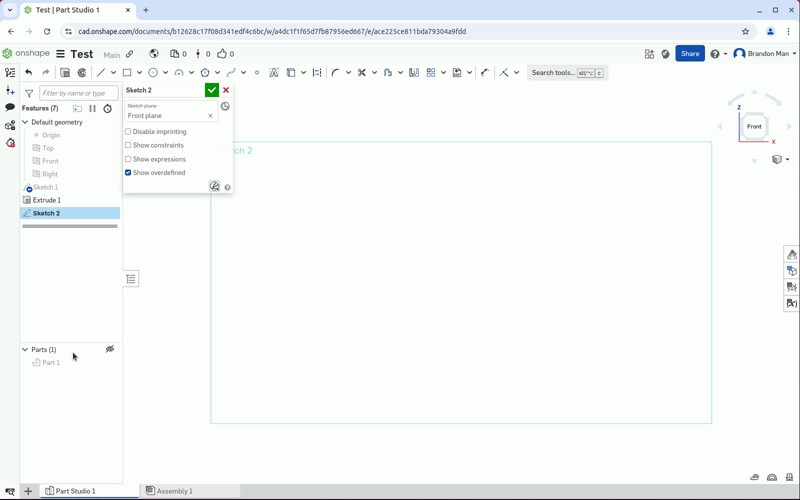
mouse_move(460, 349)
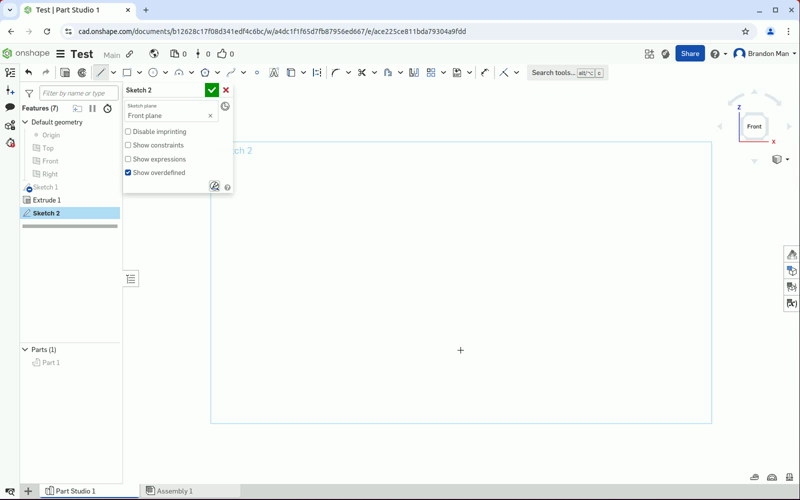
click(460, 349)
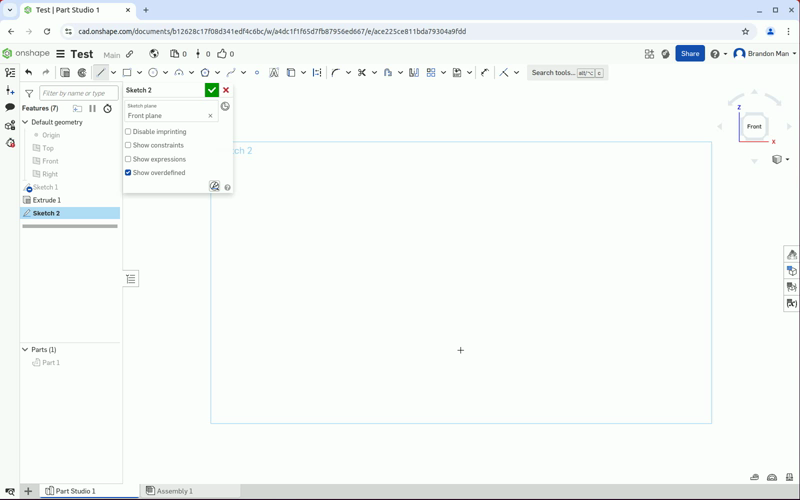
key_up(shift)
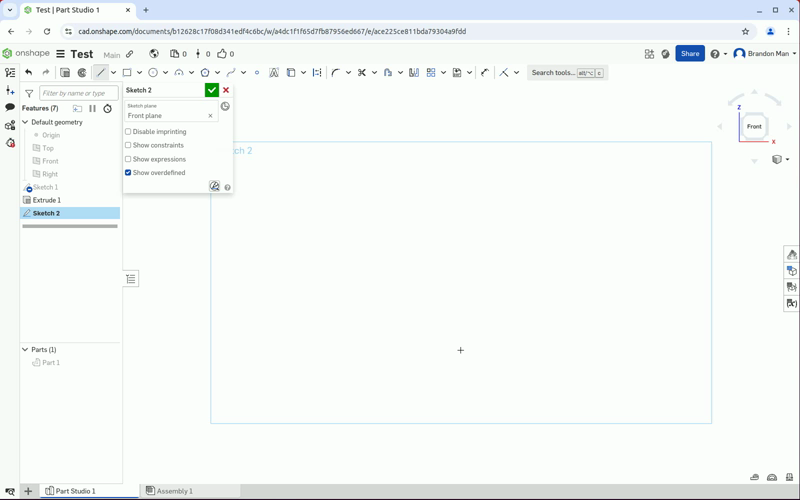
key_down(shift)
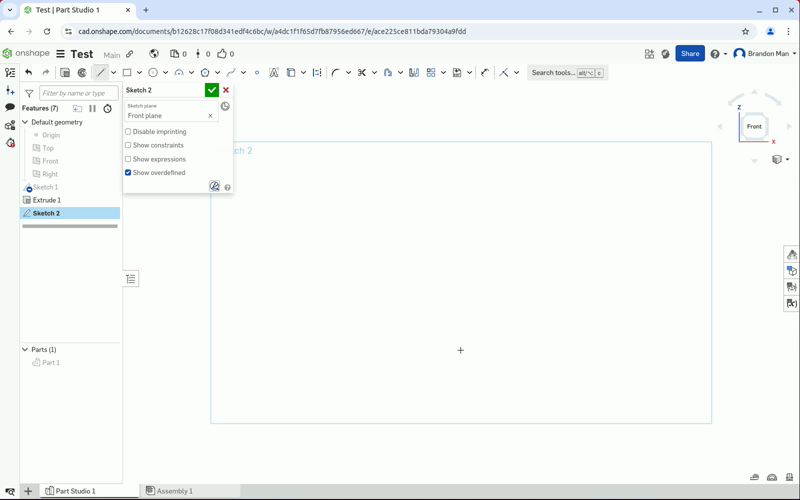
mouse_move(490, 349)
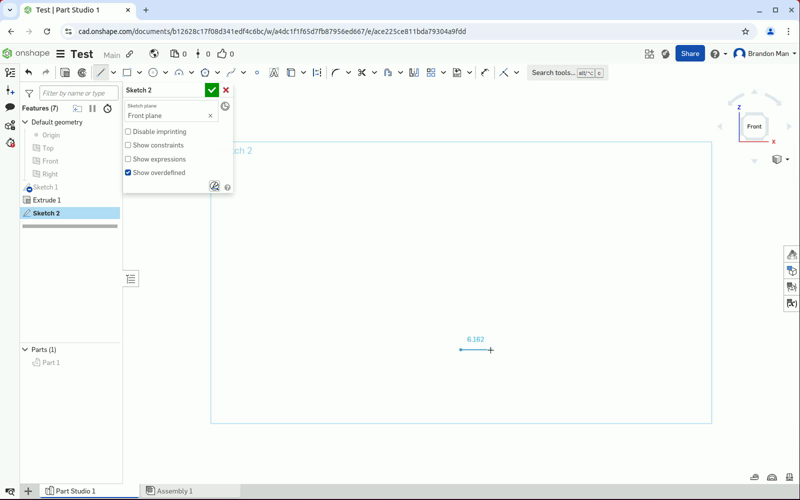
mouse_move(489, 311)
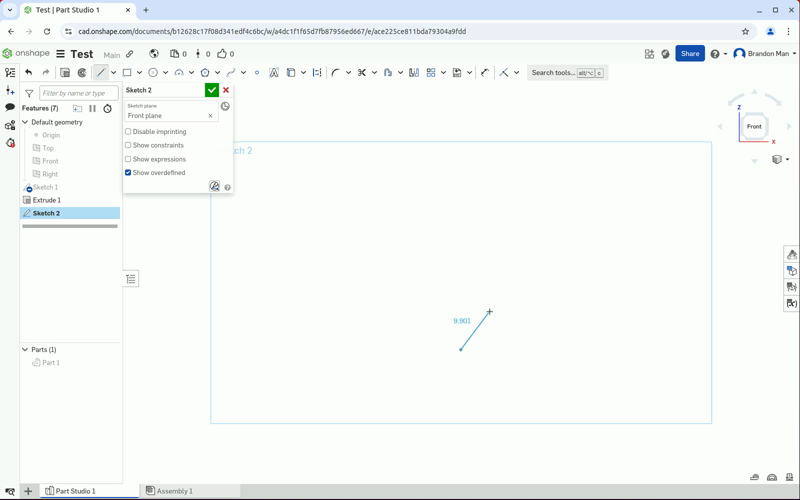
click(489, 311)
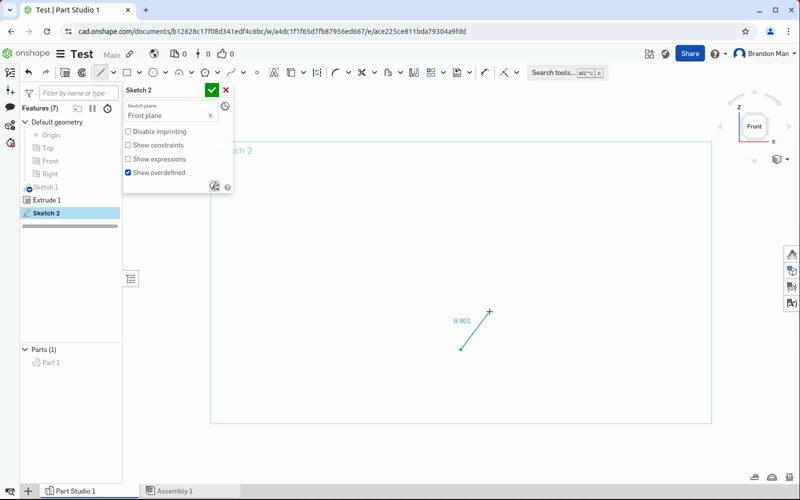
key_up(shift)
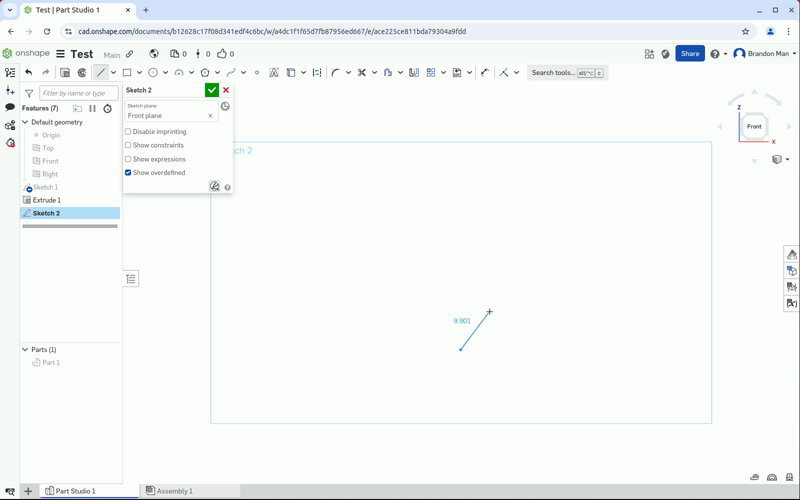
key_down(shift)
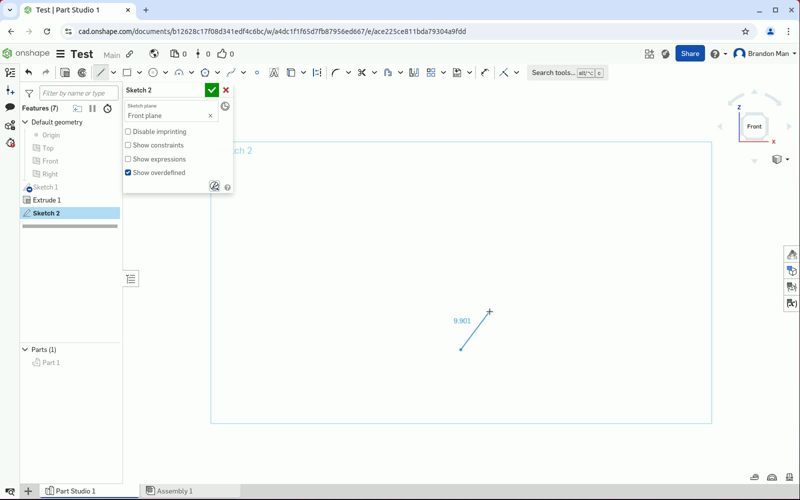
mouse_move(519, 311)
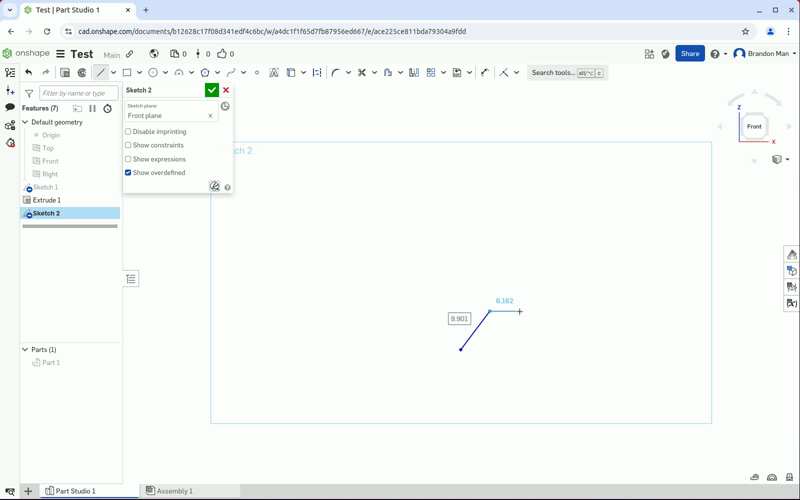
mouse_move(529, 307)
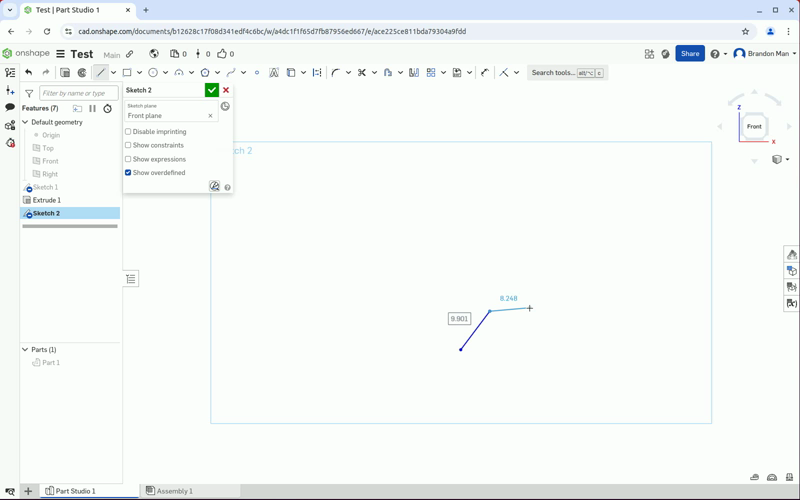
click(529, 307)
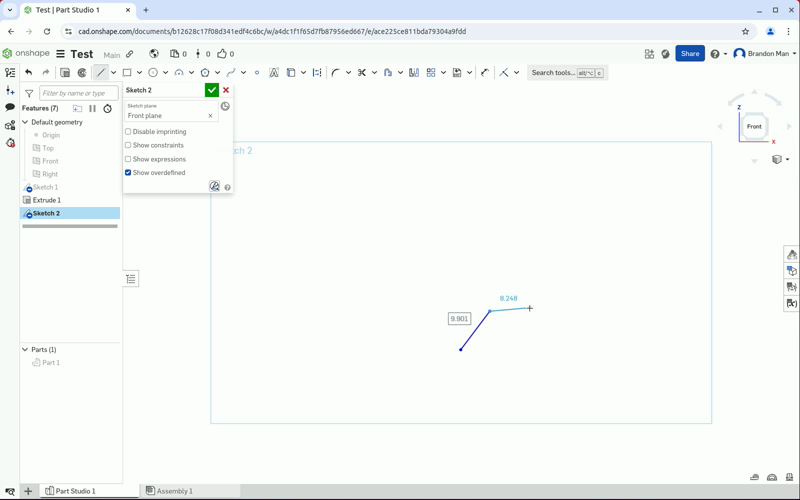
key_up(shift)
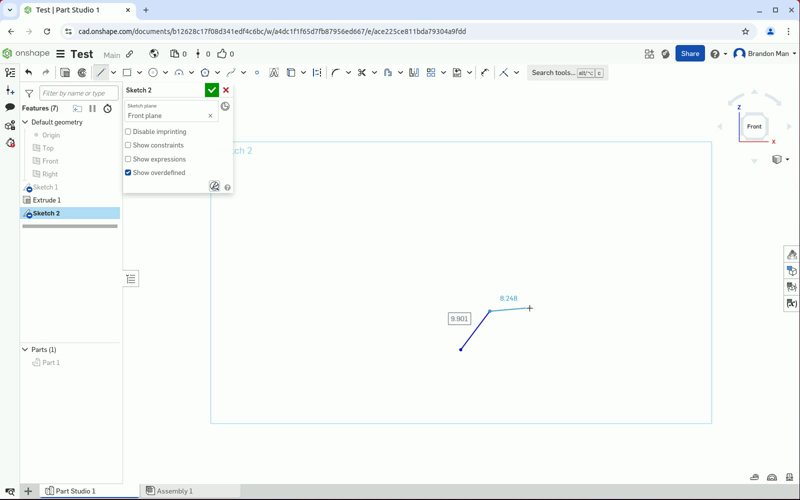
key_down(shift)
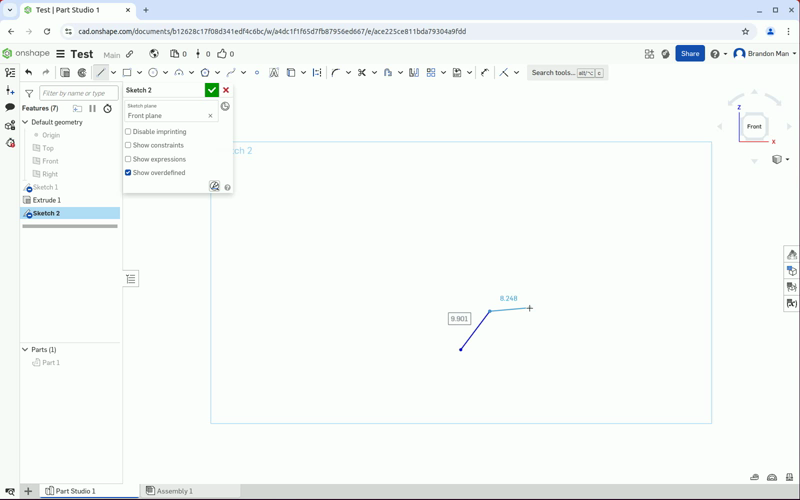
mouse_move(559, 307)
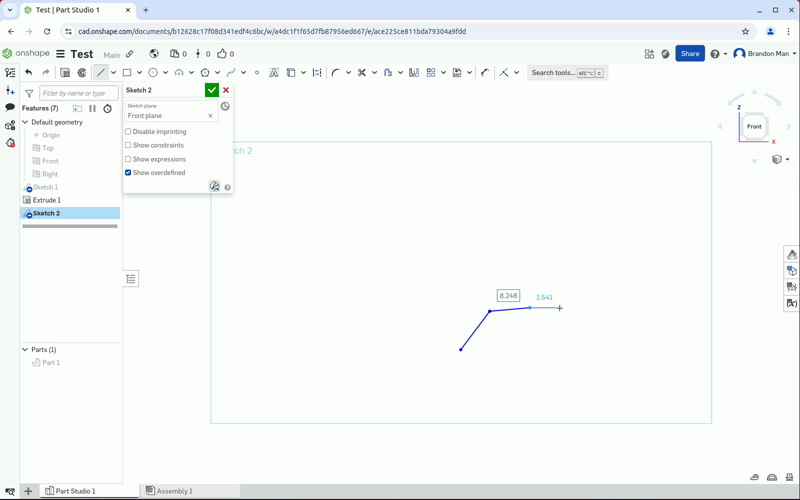
mouse_move(574, 331)
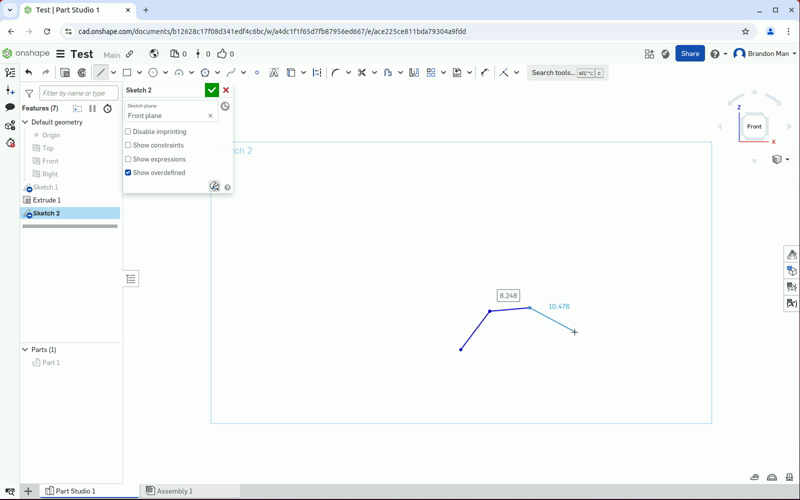
click(574, 331)
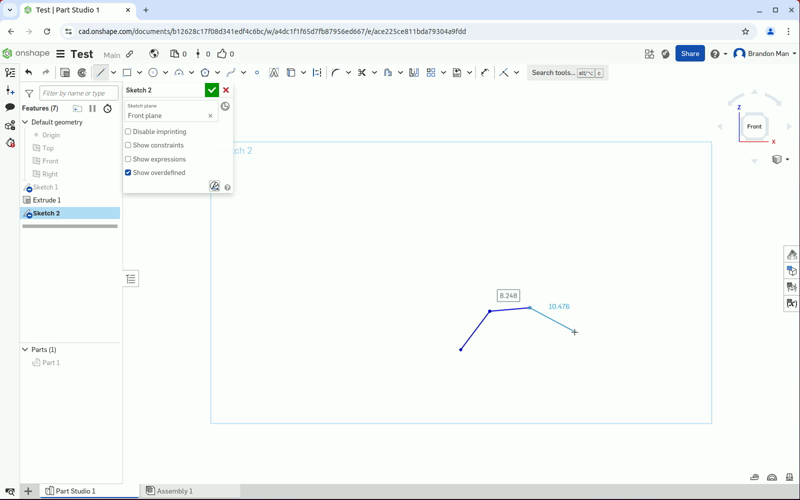
key_up(shift)
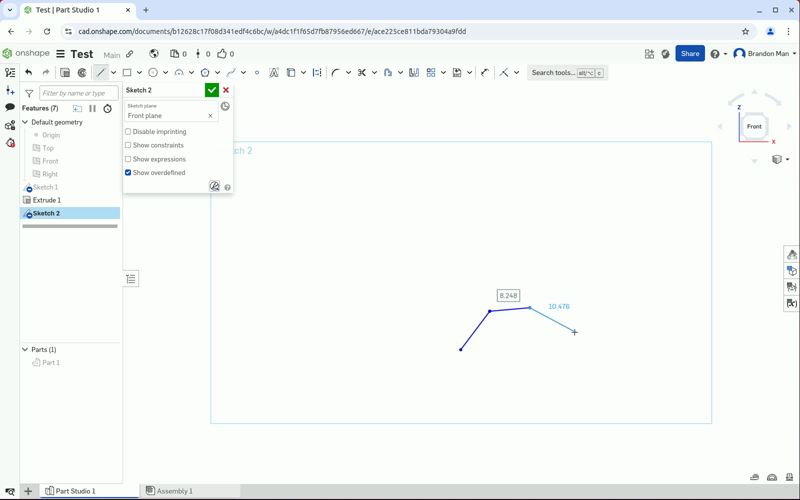
key_down(shift)
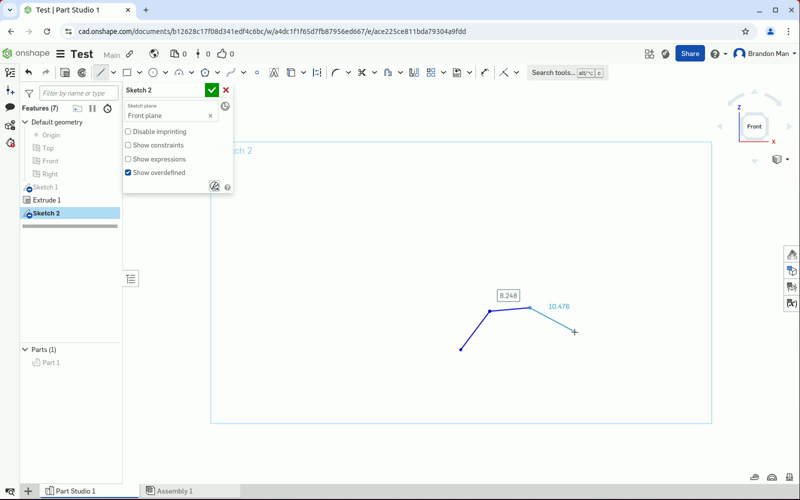
mouse_move(589, 331)
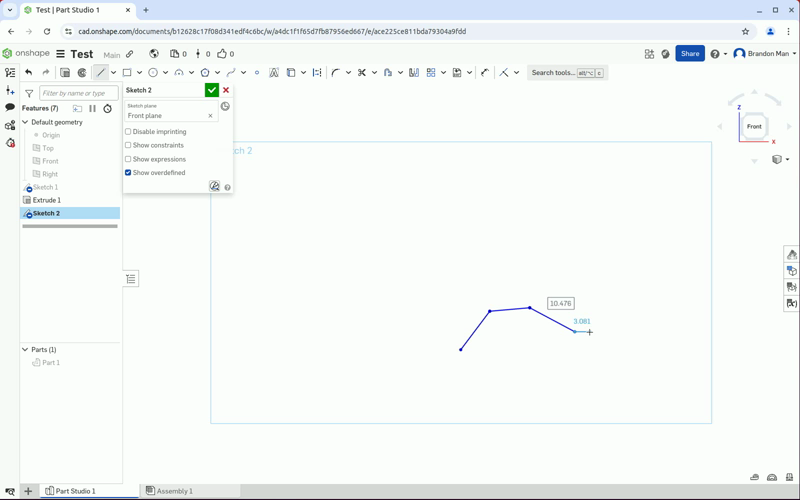
mouse_move(555, 274)
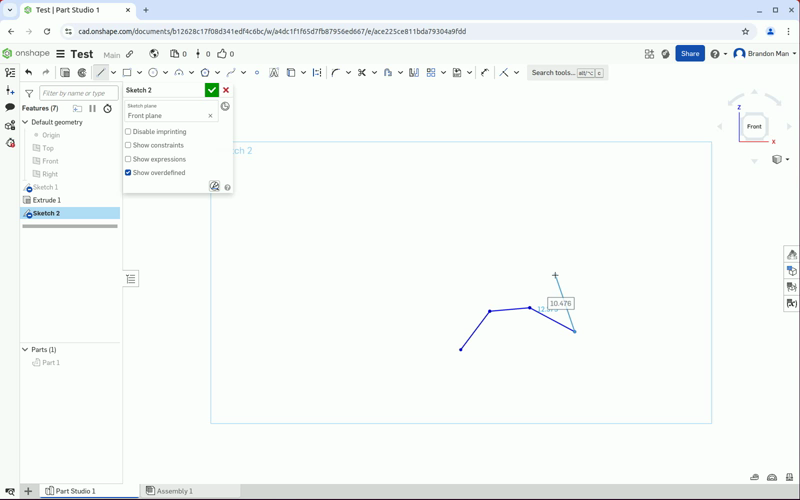
click(555, 274)
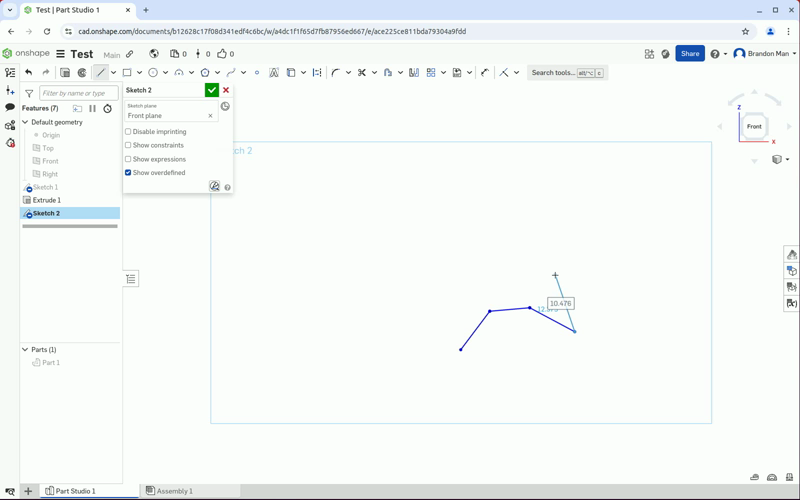
key_up(shift)
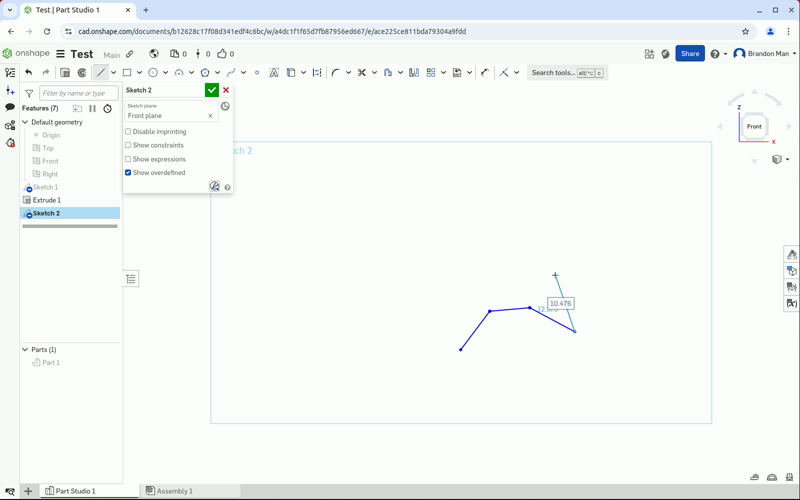
key_down(shift)
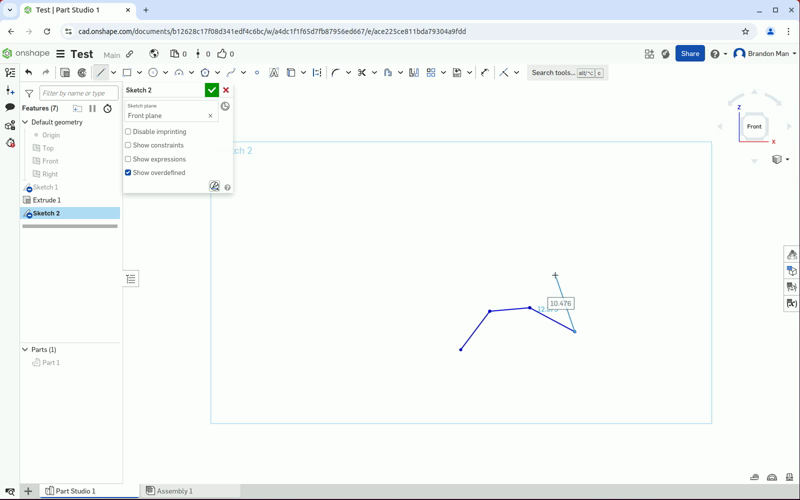
mouse_move(585, 274)
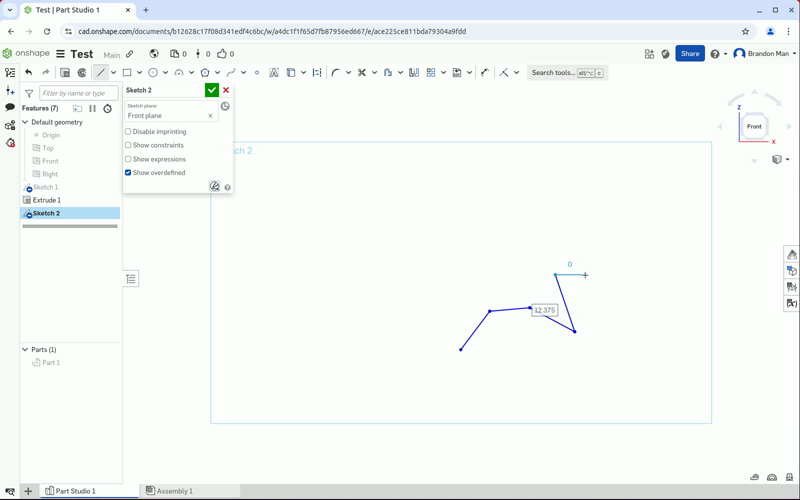
mouse_move(525, 234)
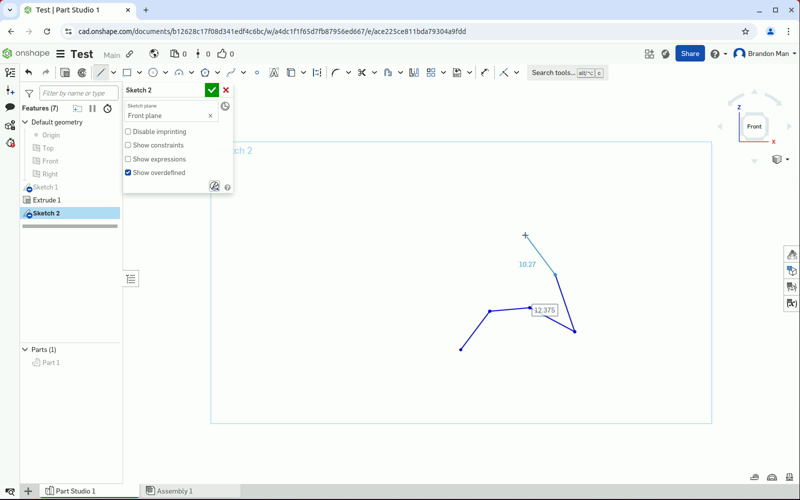
click(525, 234)
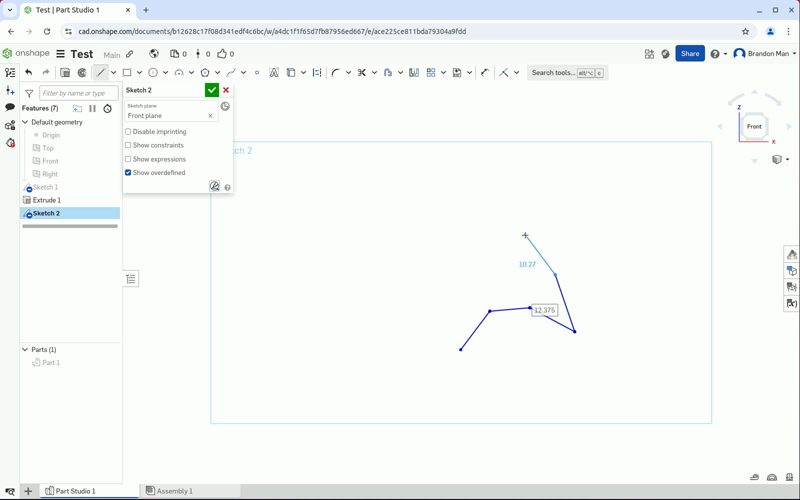
key_up(shift)
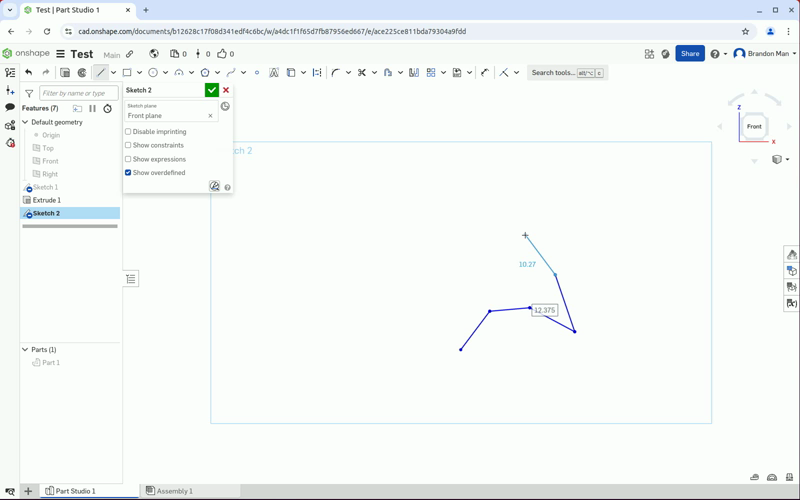
key_down(shift)
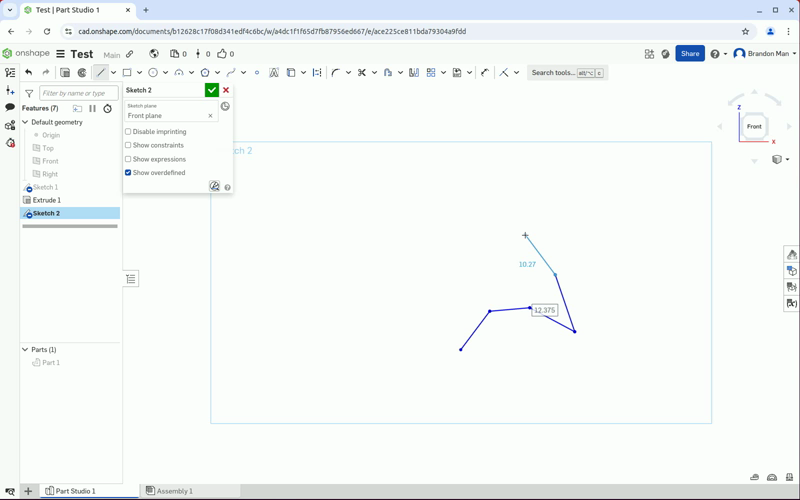
mouse_move(555, 234)
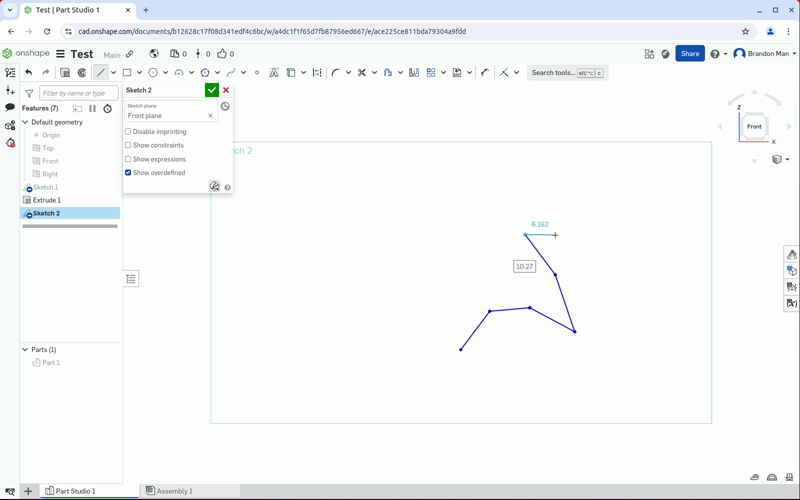
mouse_move(525, 248)
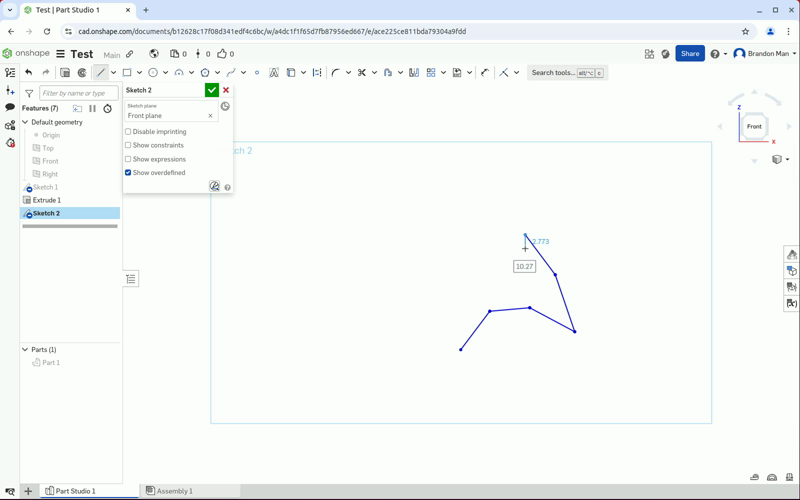
click(525, 248)
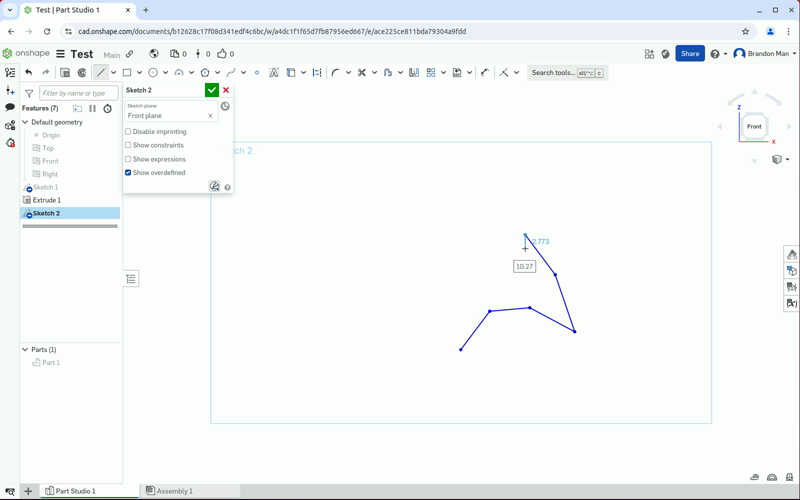
key_up(shift)
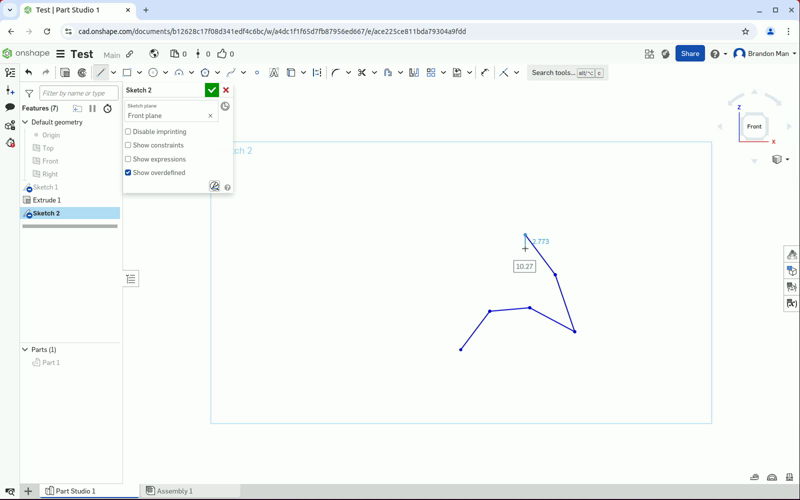
key_down(shift)
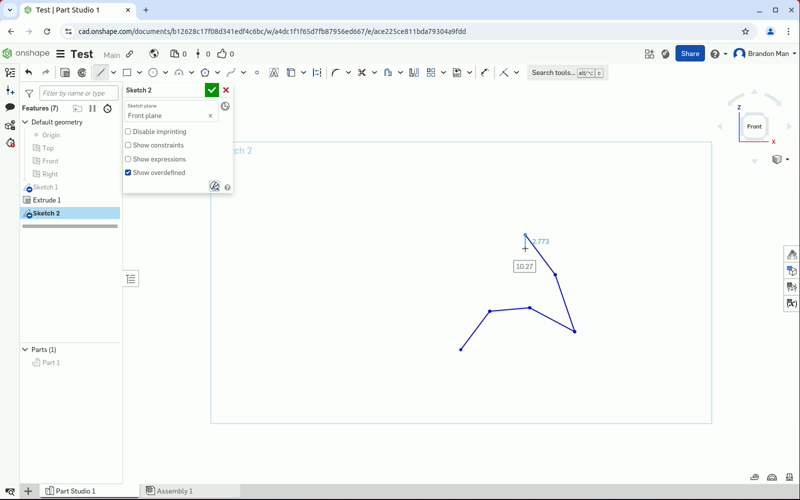
mouse_move(555, 248)
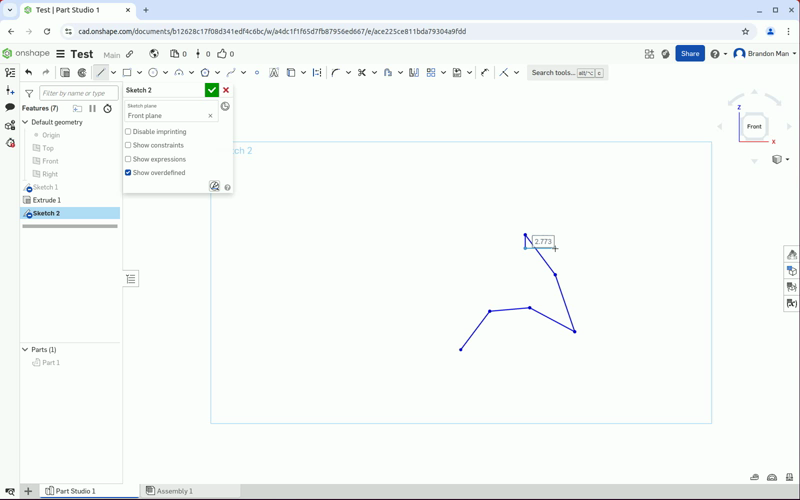
mouse_move(480, 265)
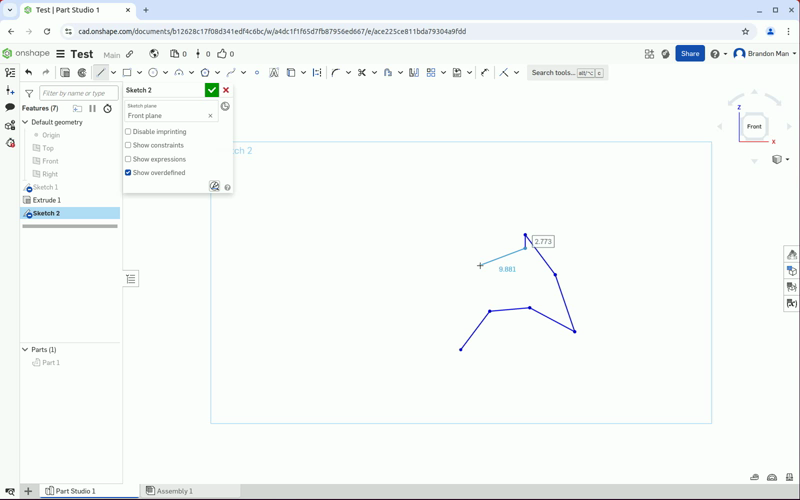
click(480, 265)
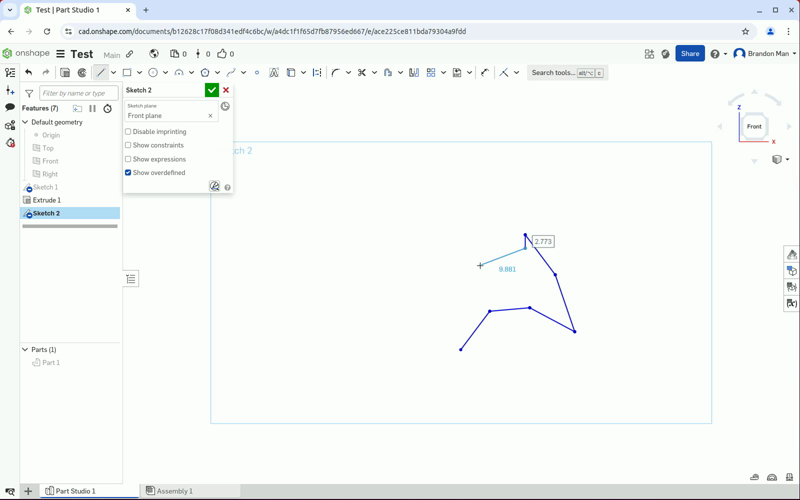
key_up(shift)
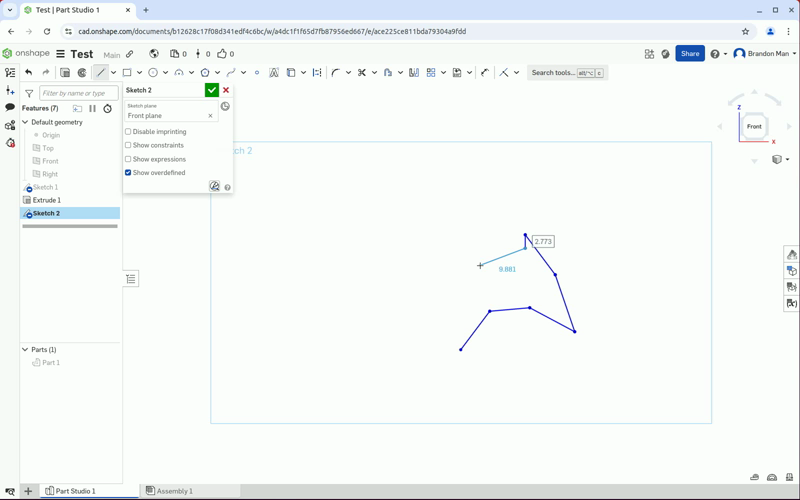
key_down(shift)
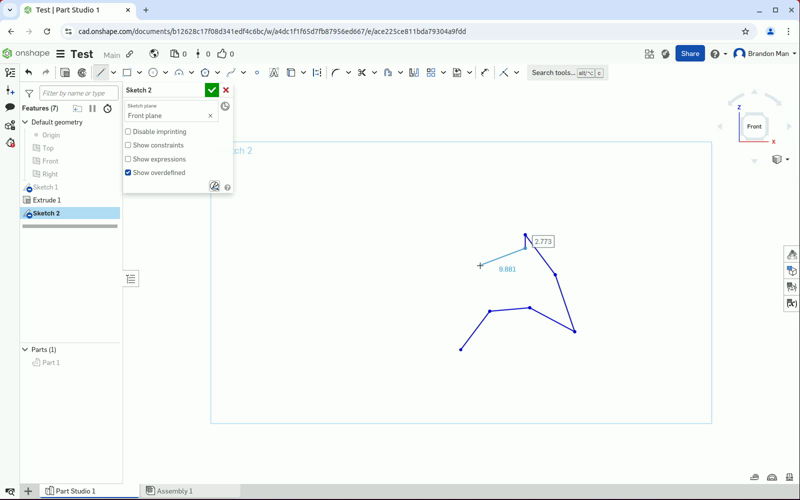
mouse_move(510, 265)
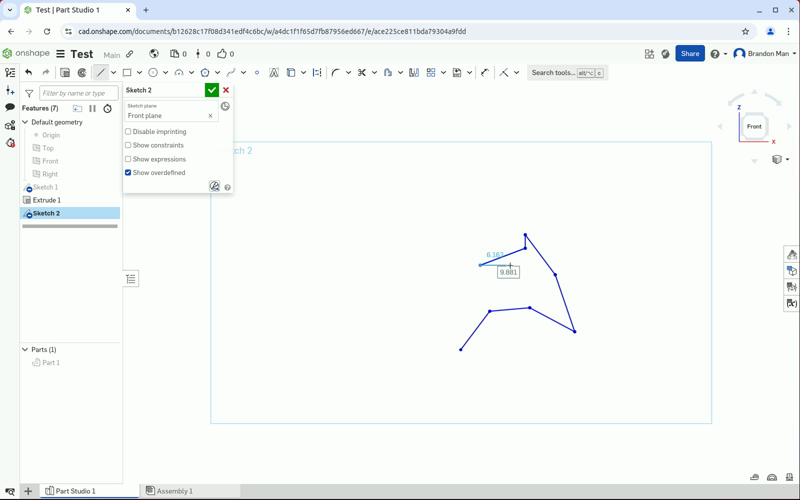
mouse_move(472, 246)
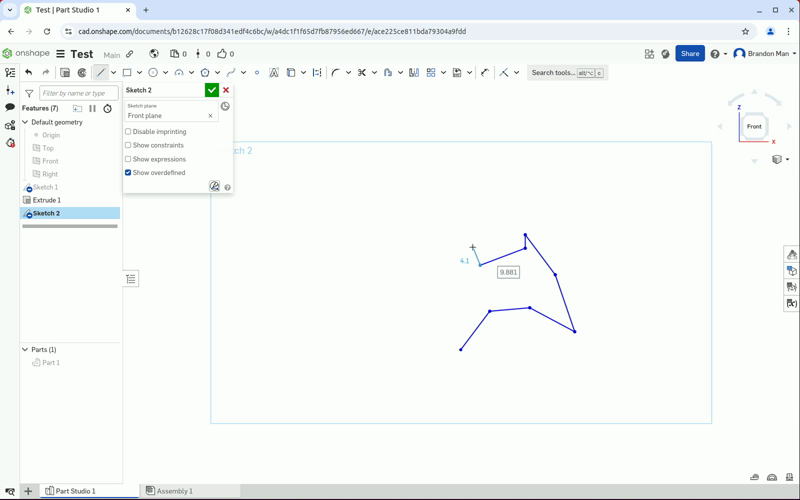
click(472, 246)
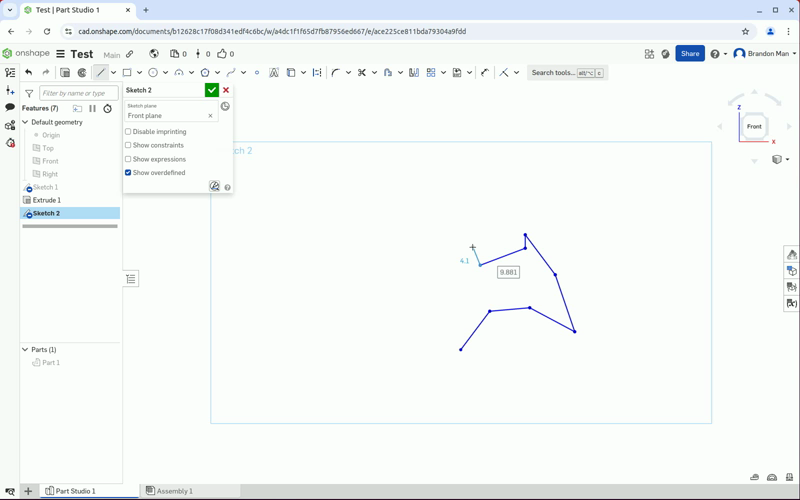
key_up(shift)
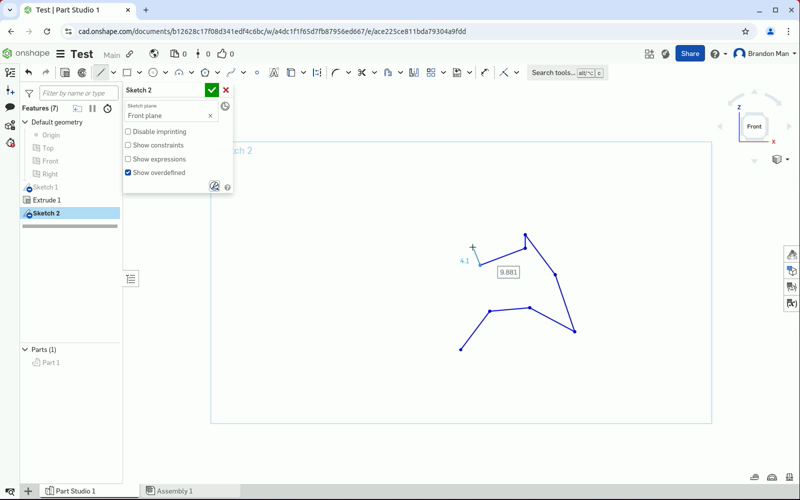
key_down(shift)
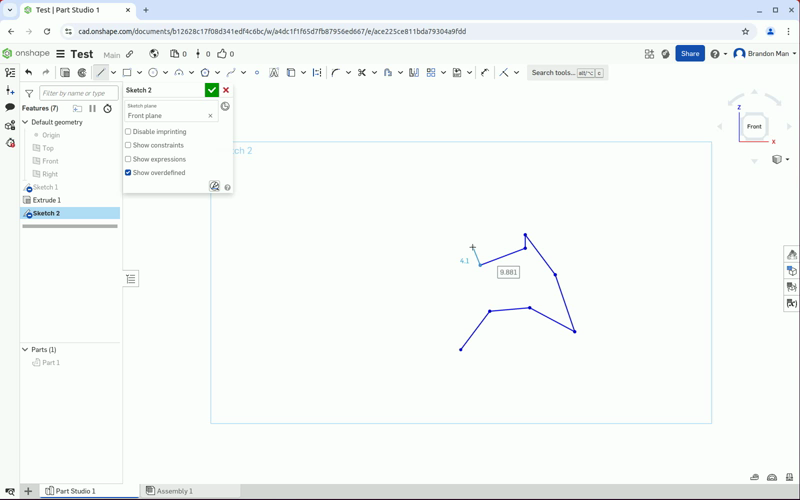
mouse_move(502, 246)
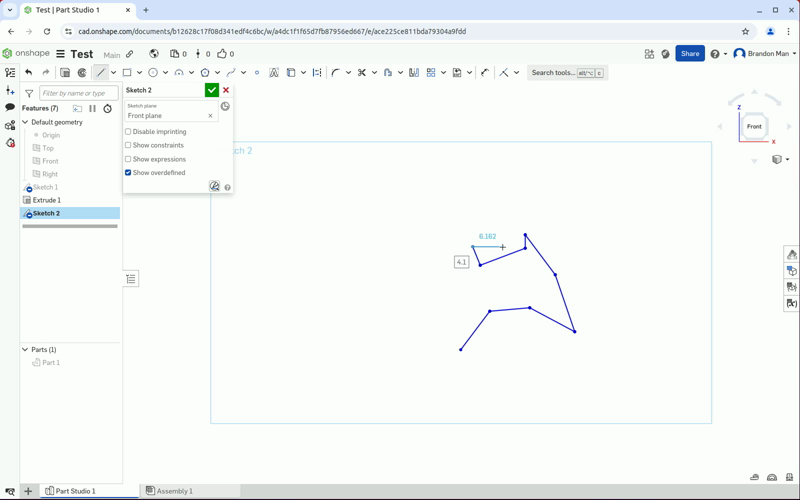
mouse_move(460, 251)
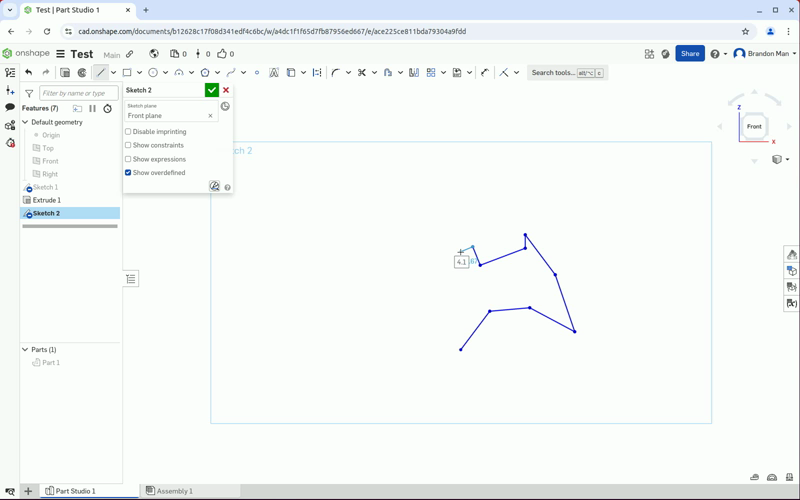
click(460, 251)
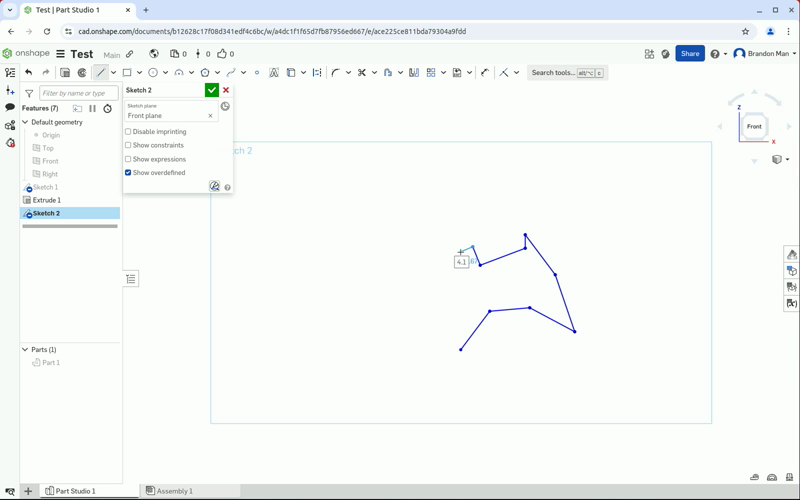
key_up(shift)
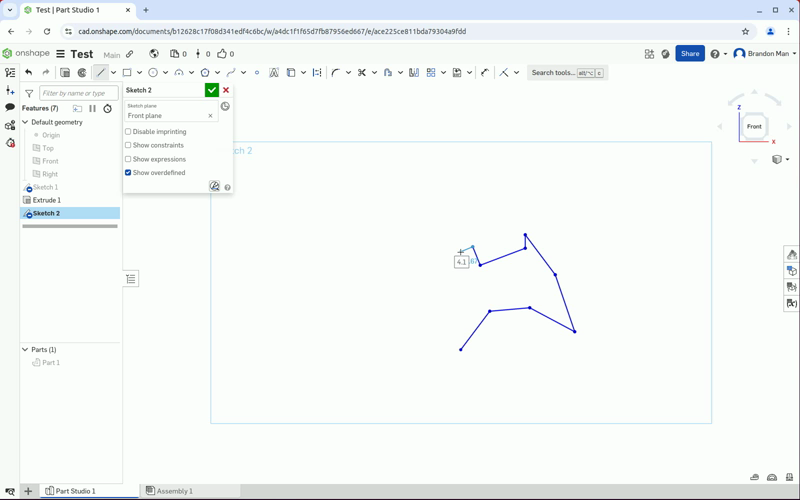
key_down(shift)
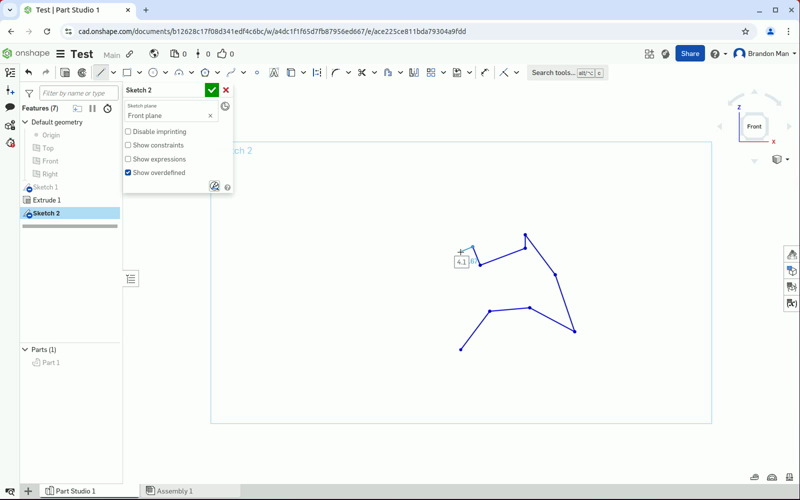
mouse_move(460, 349)
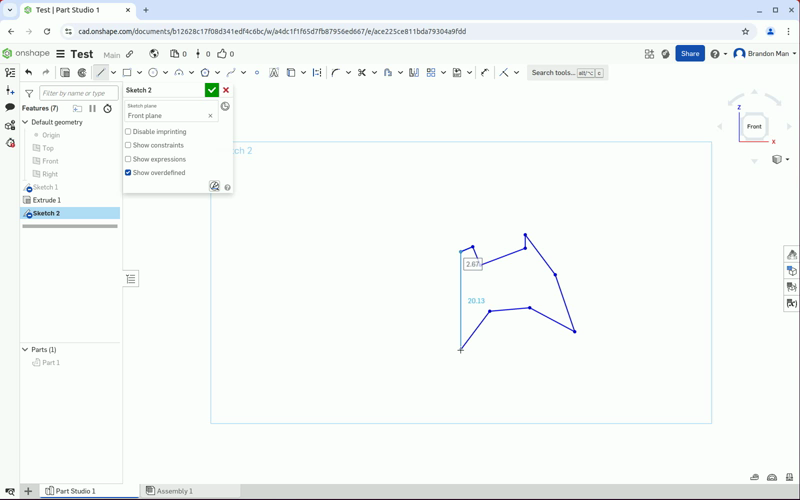
key_up(shift)
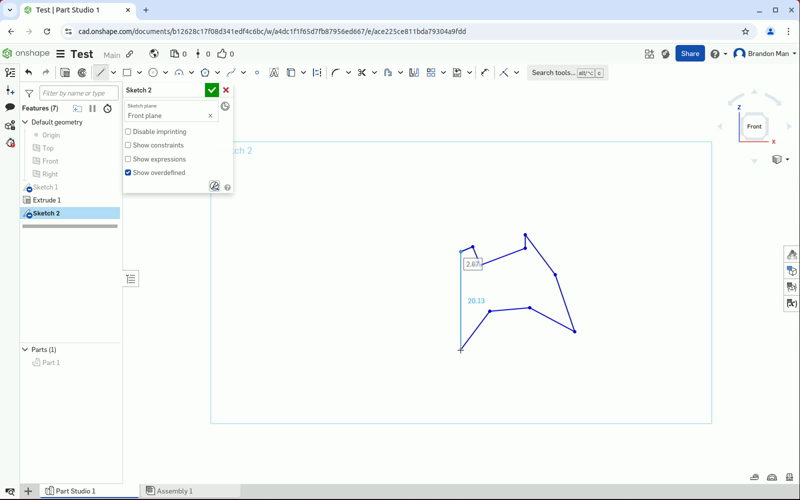
click(460, 349)
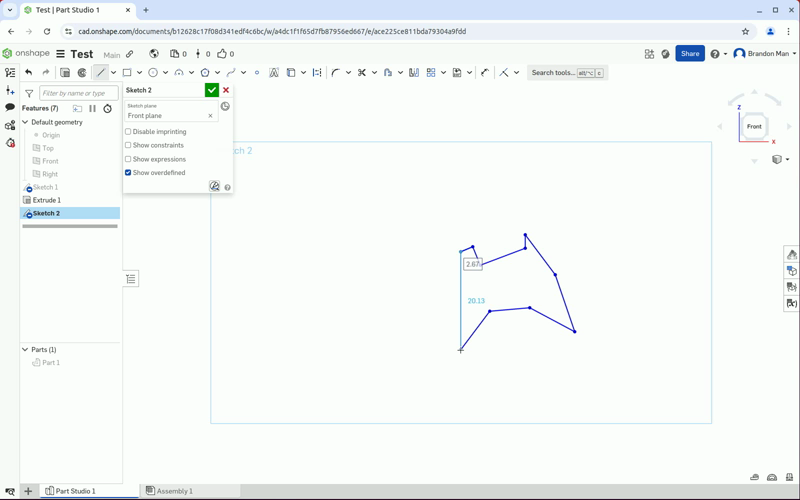
key(esc)
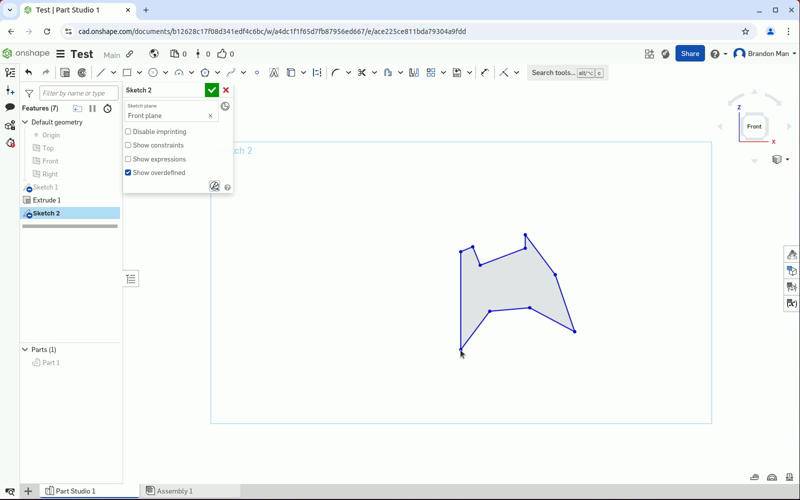
mouse_move(505, 294)
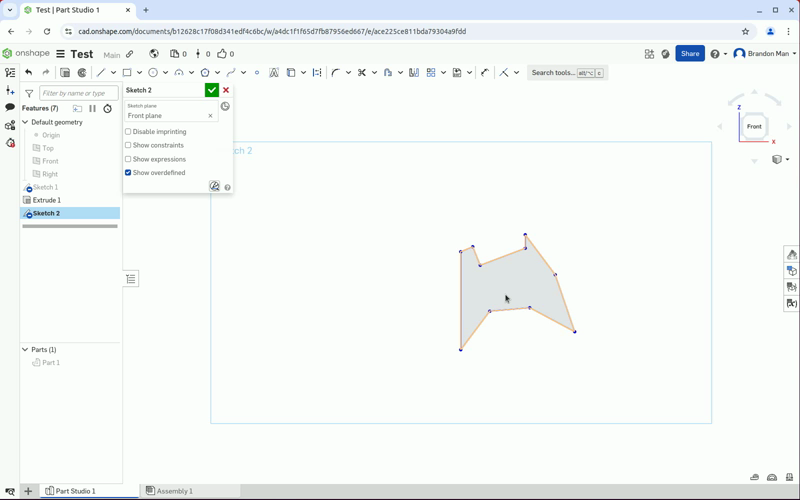
click(505, 294)
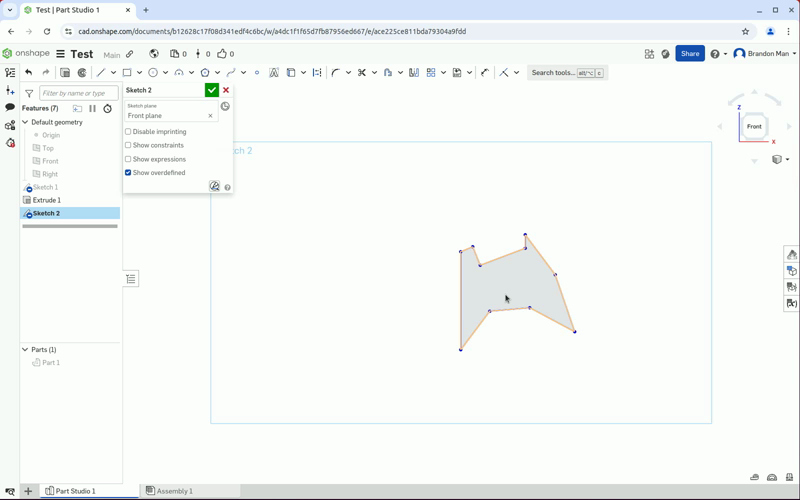
mouse_move(73, 352)
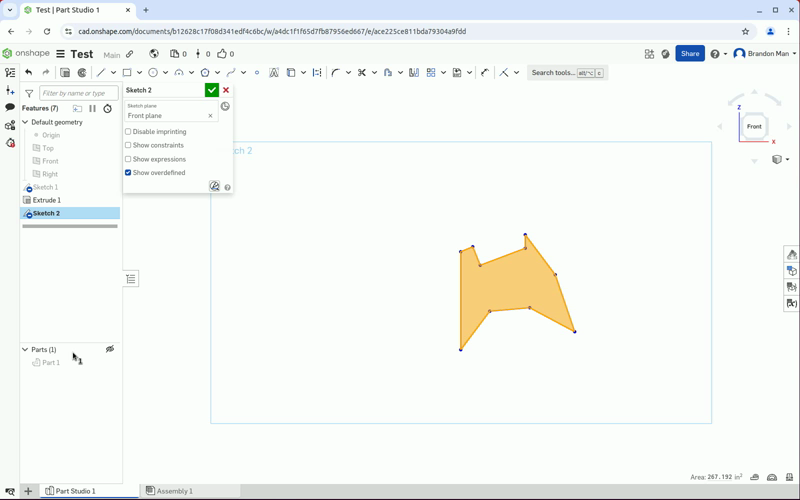
key(shift+y)
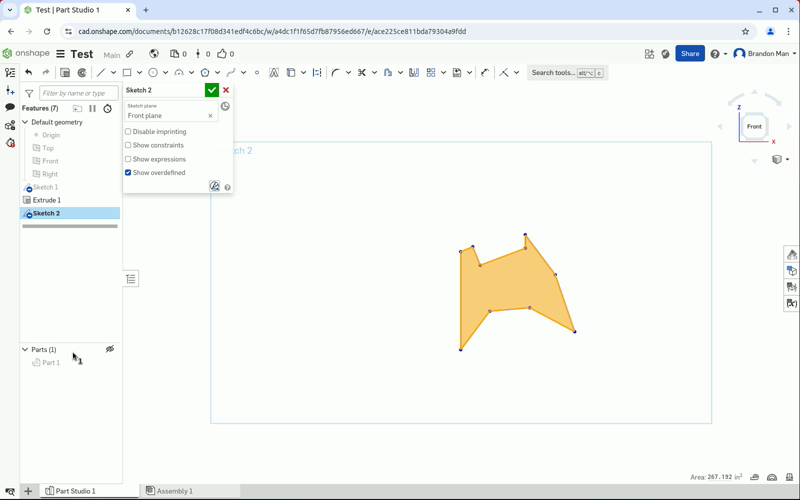
key(shift+e)
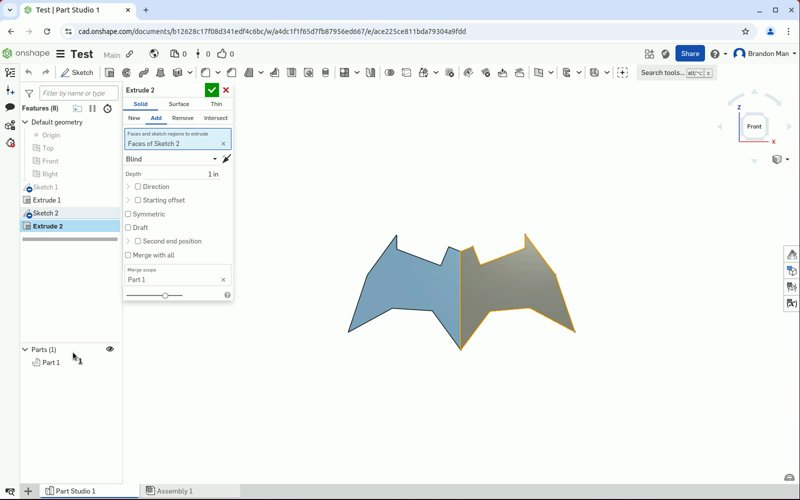
mouse_move(143, 106)
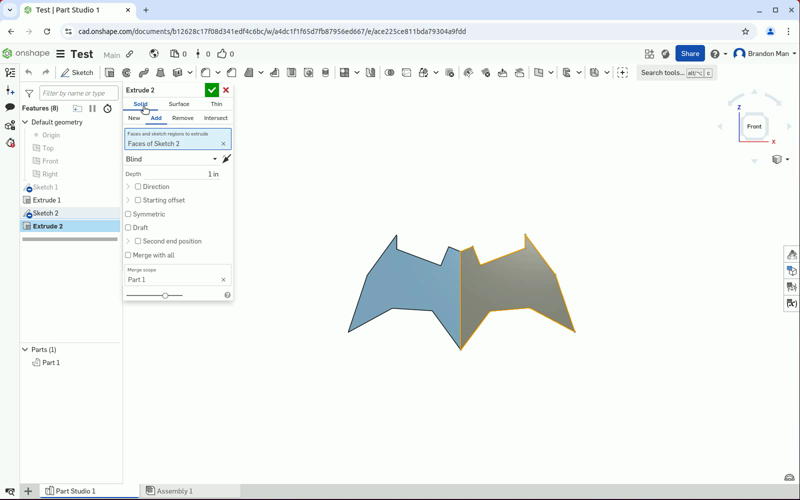
click(143, 106)
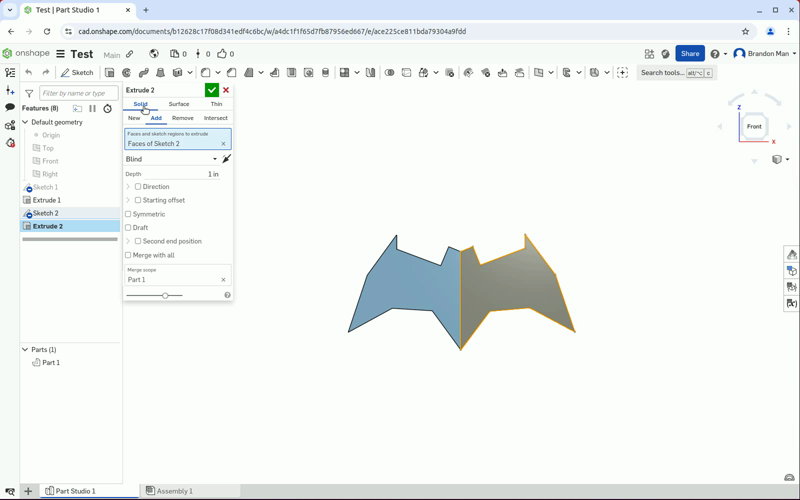
mouse_move(137, 120)
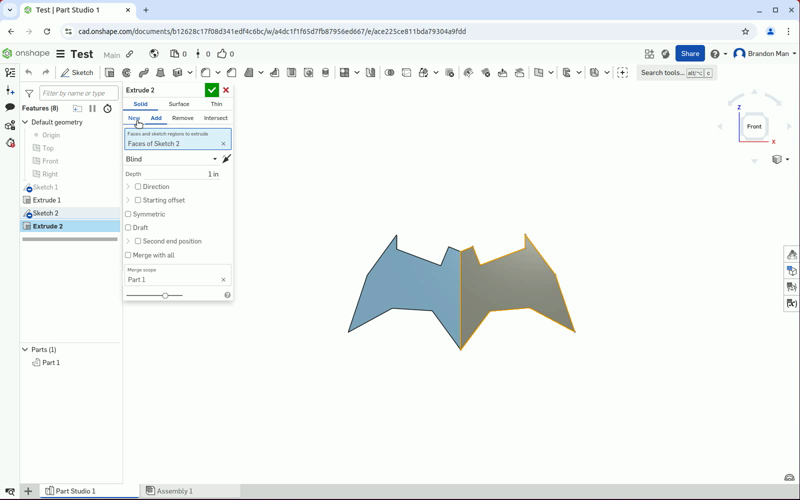
click(137, 120)
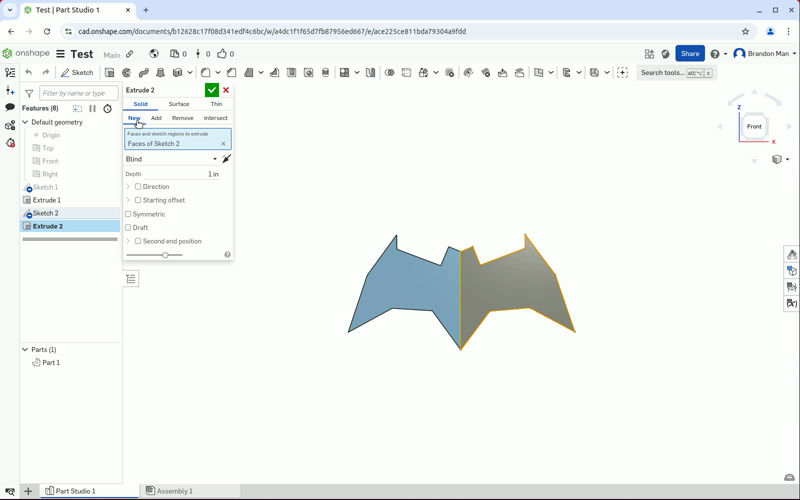
key(tab, 4)
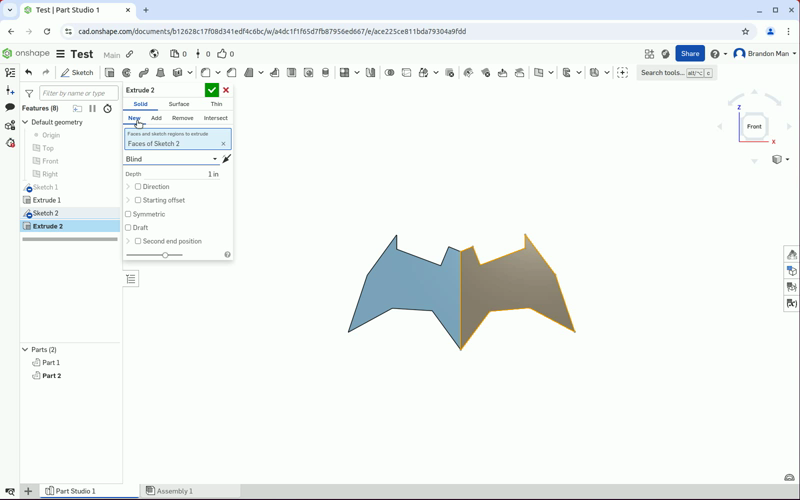
text(0.962)
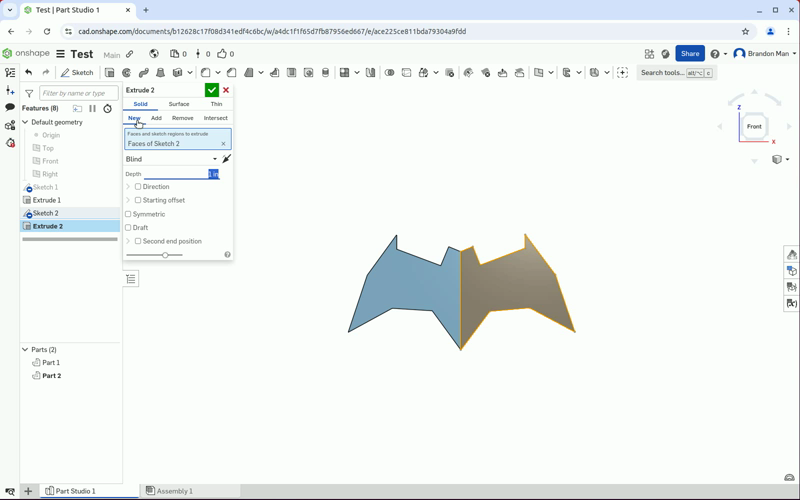
key(tab, 3)
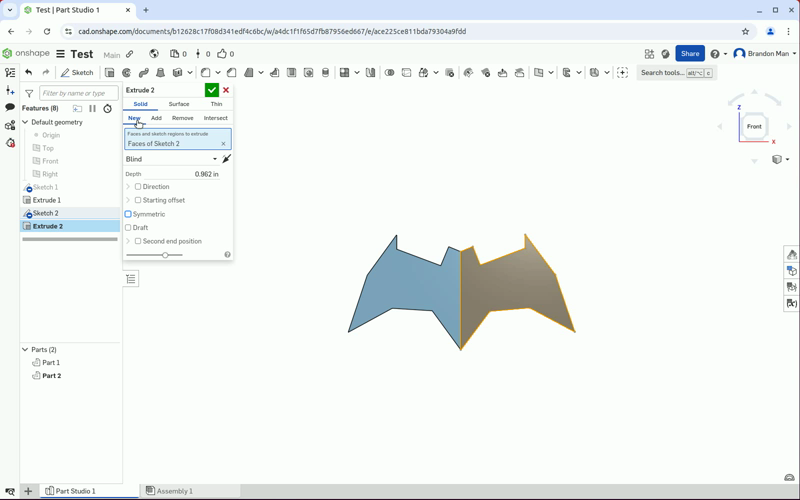
key(space)
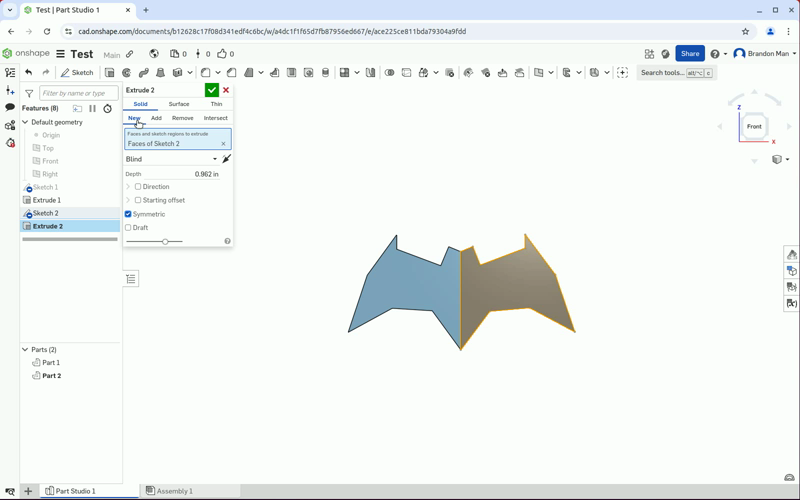
key(enter)
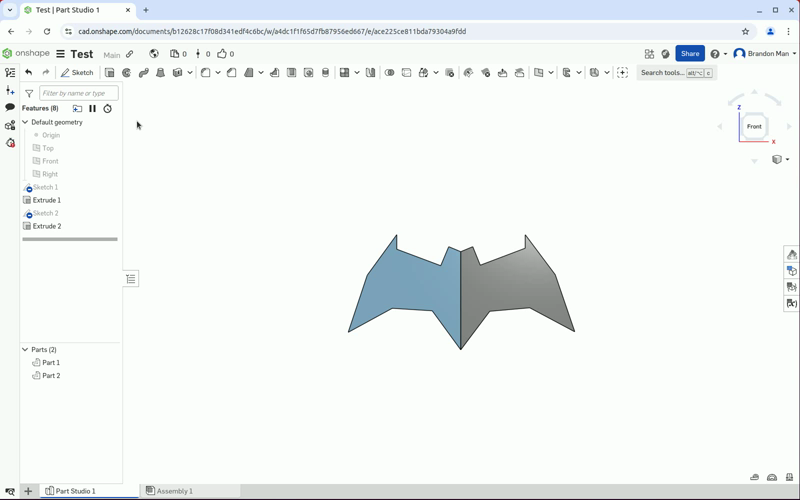
key(shift+h)
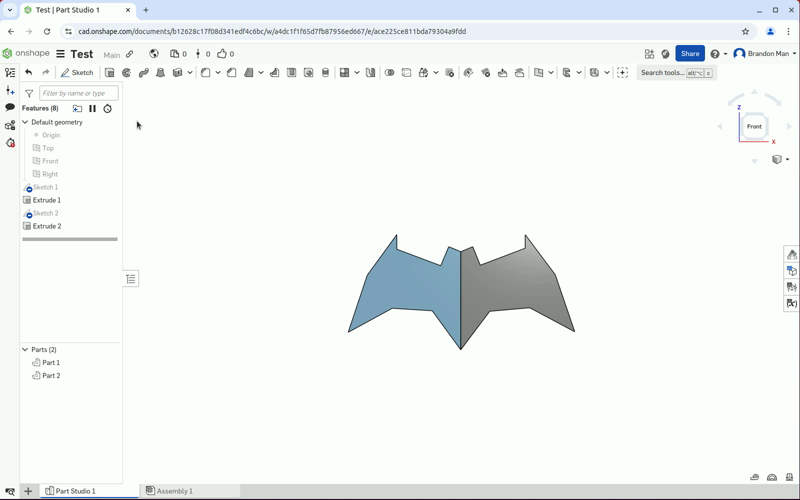
key(shift+h)
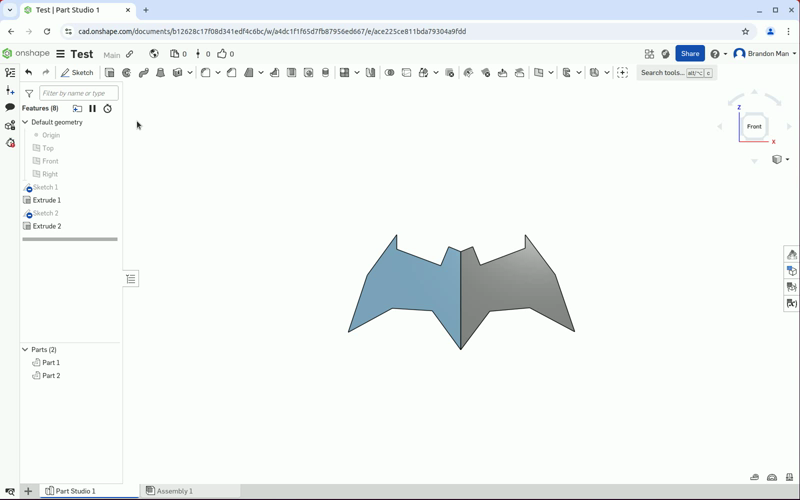
key(shift+7)
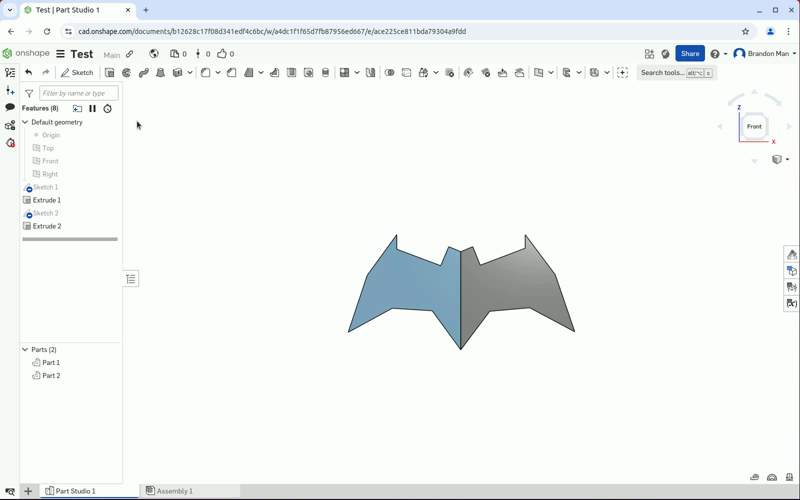
key(left, 2)
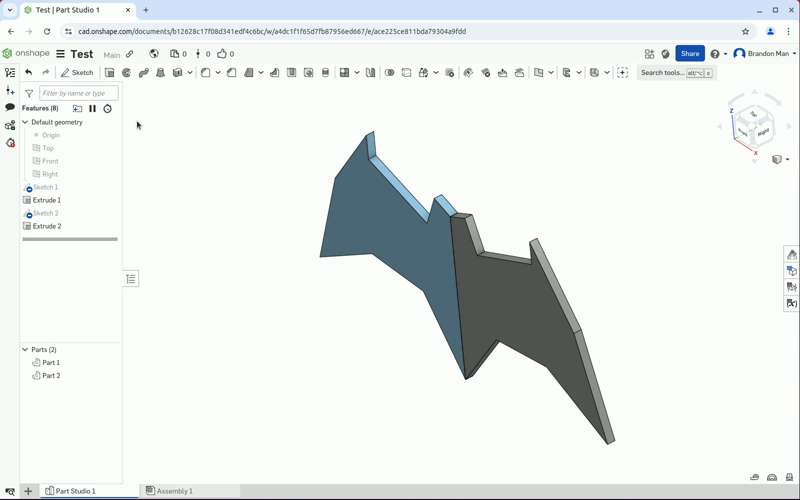
key(down, 2)
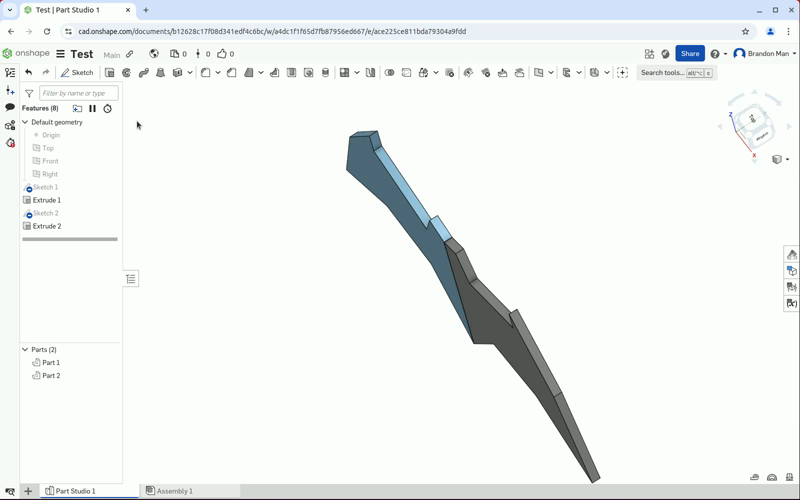
key(up, 2)
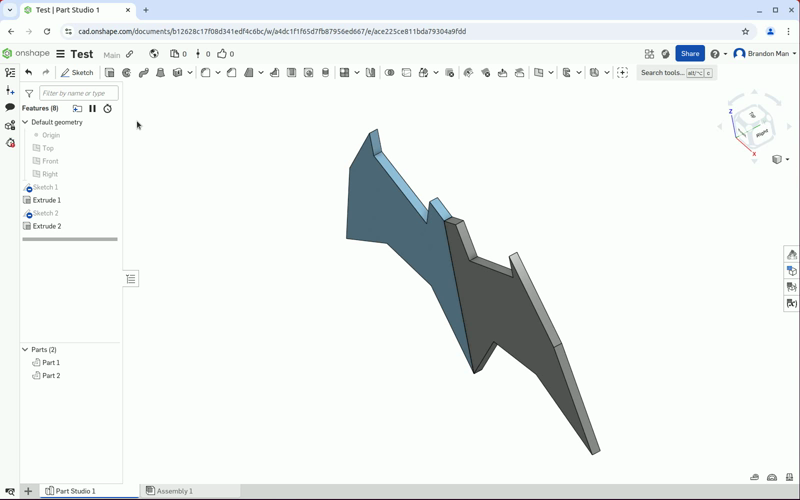
key(right, 2)
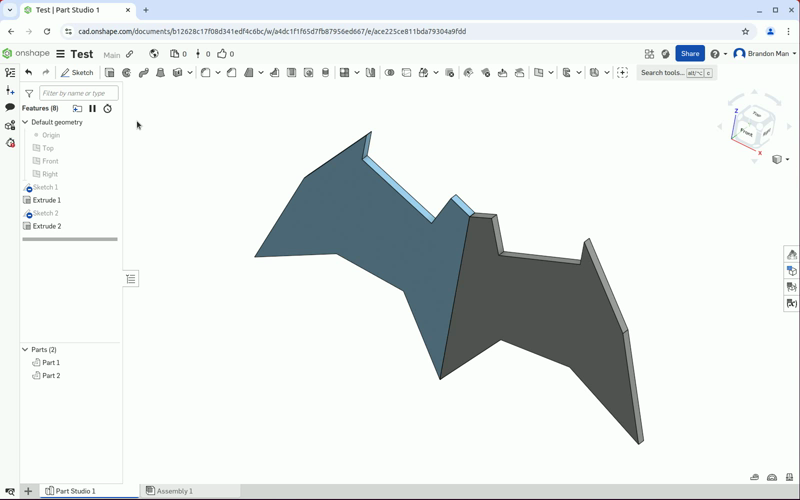
mouse_move(73, 189)
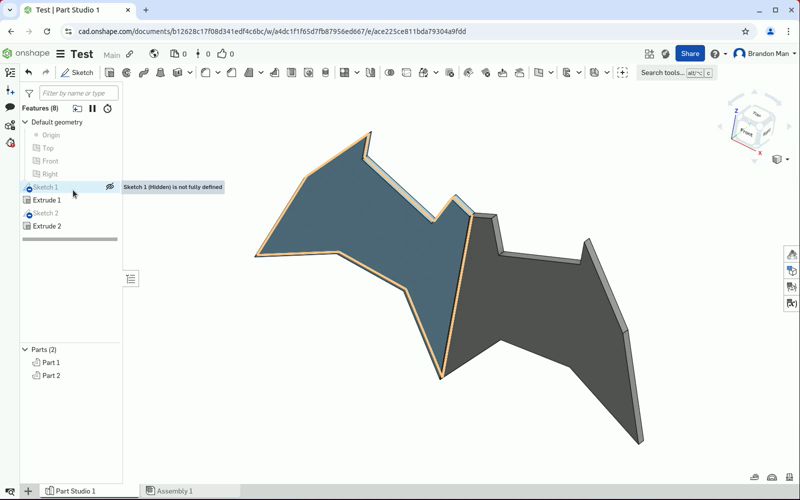
click(73, 189)